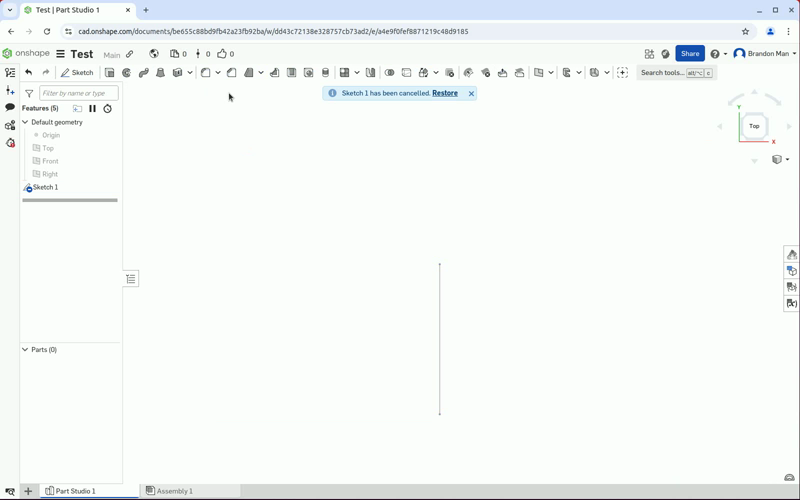
key(shift+h)
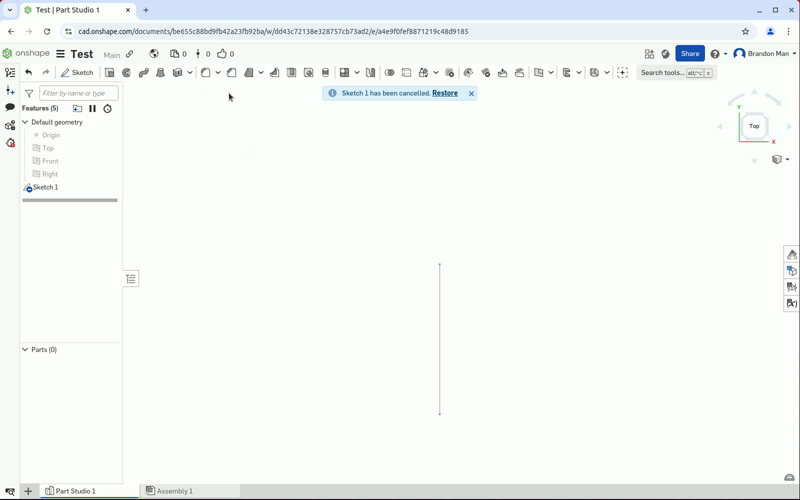
key(shift+s)
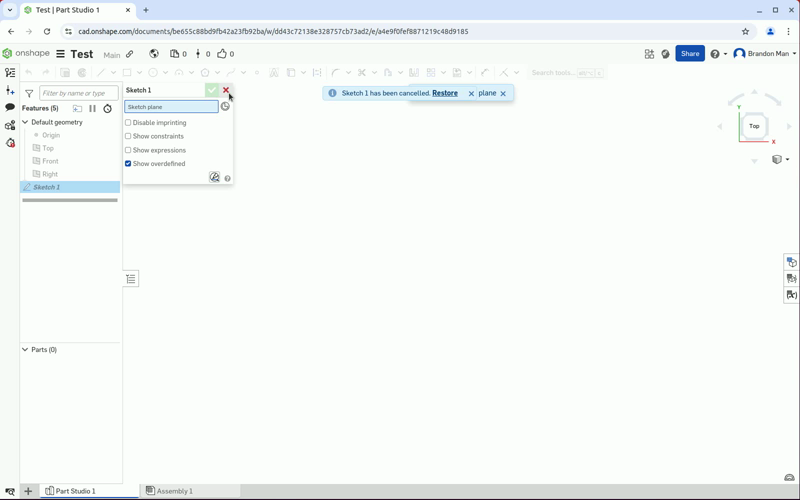
mouse_move(73, 150)
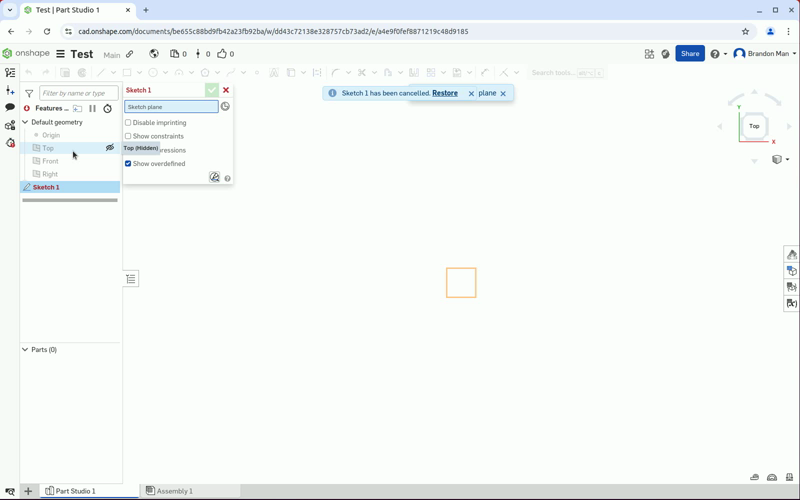
click(73, 150)
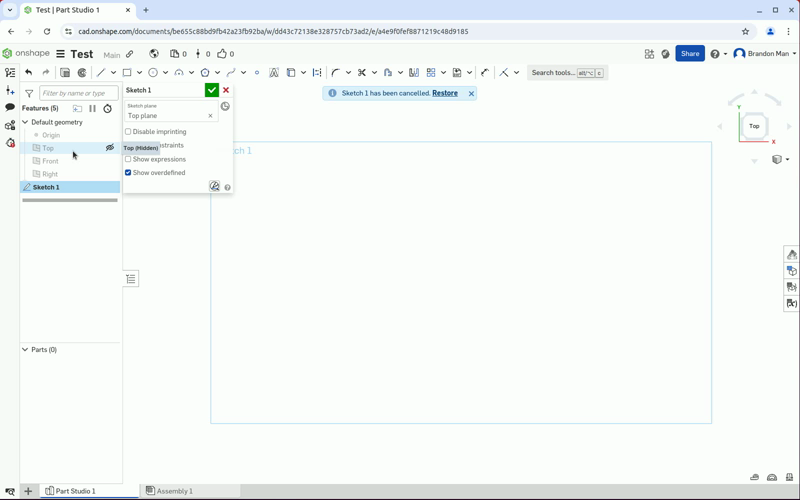
mouse_move(73, 352)
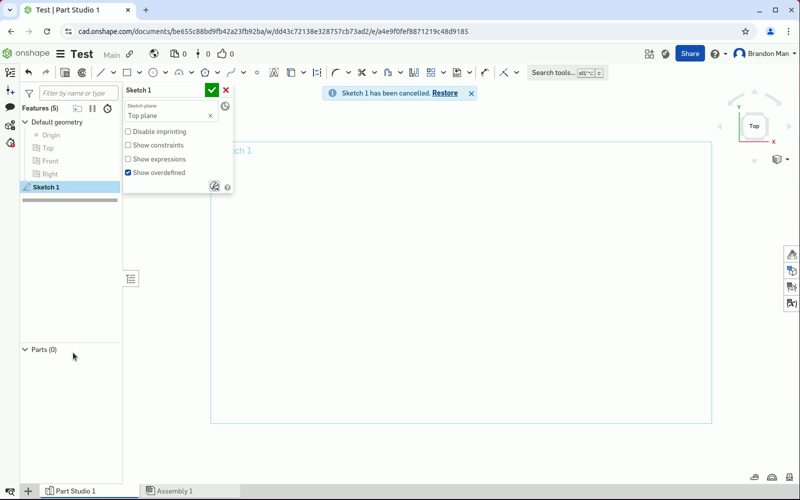
key(y)
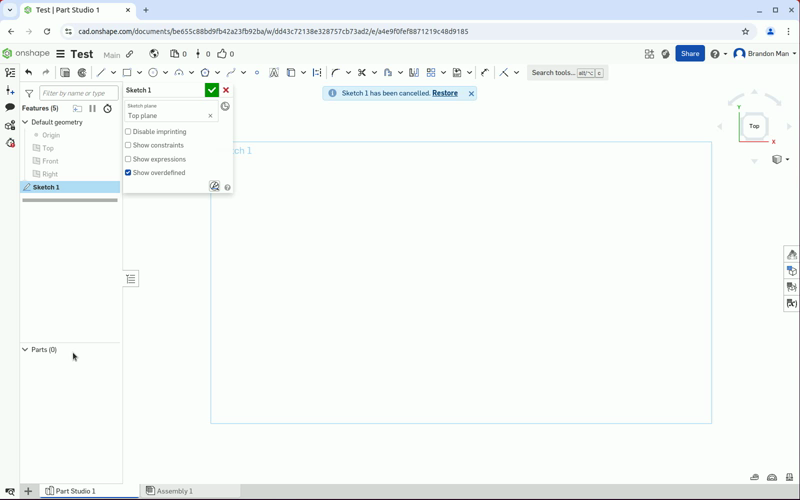
key(l)
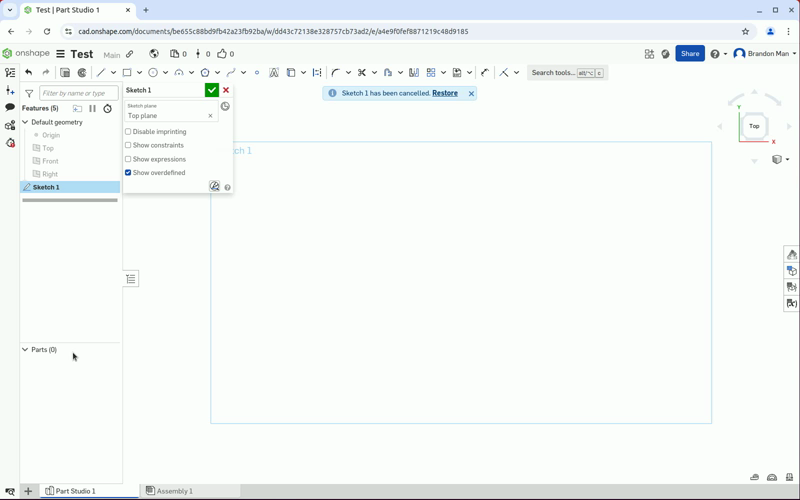
key_down(shift)
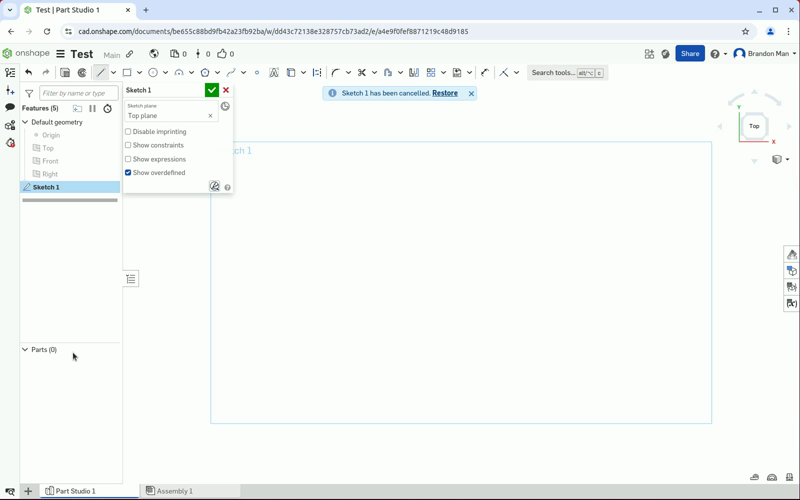
mouse_move(404, 395)
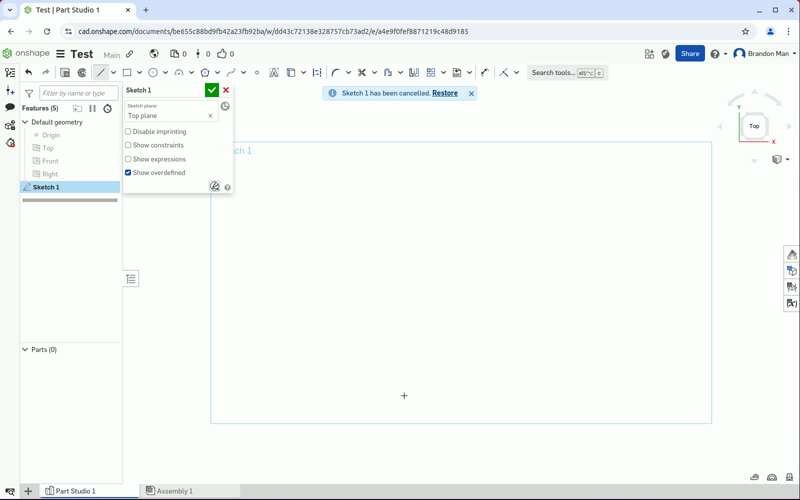
click(404, 395)
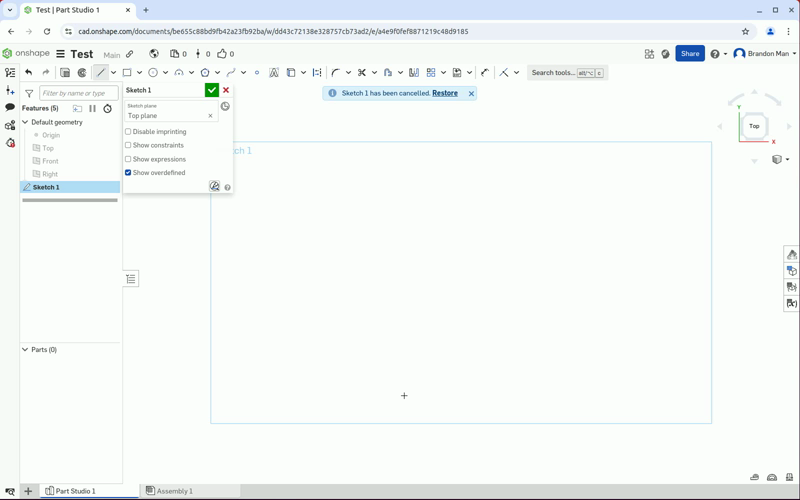
key_up(shift)
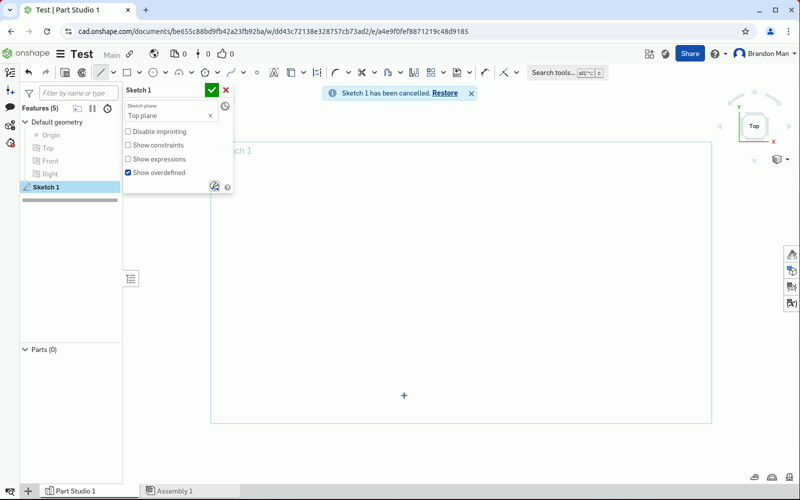
key_down(shift)
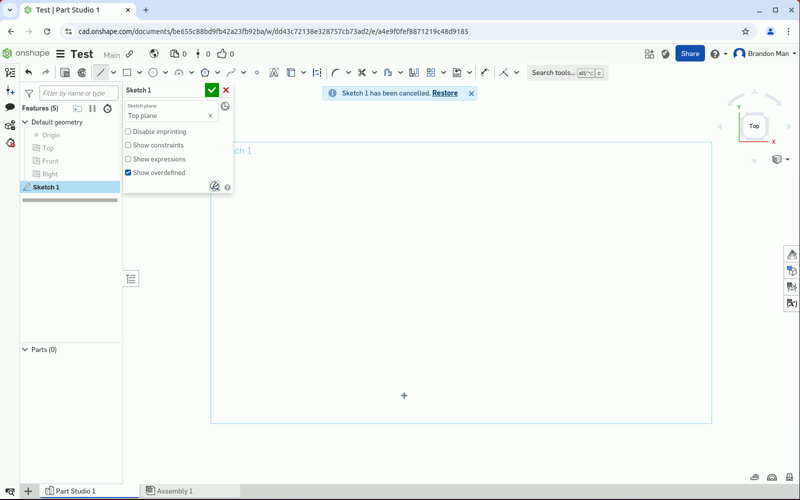
mouse_move(434, 395)
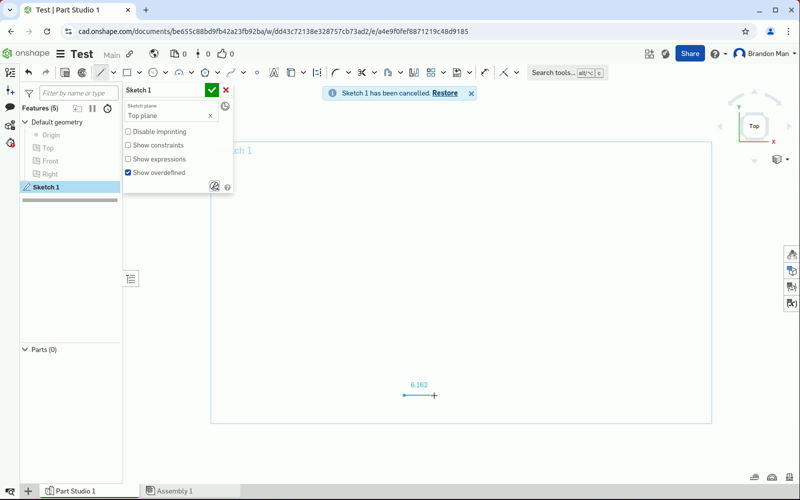
mouse_move(458, 395)
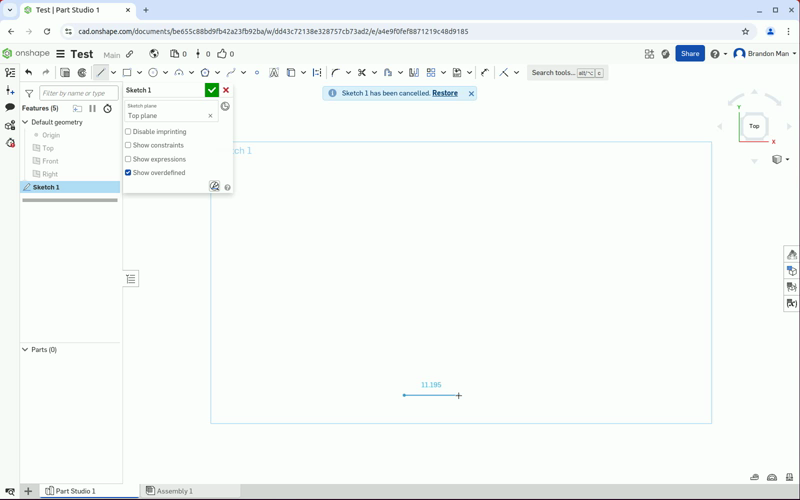
click(458, 395)
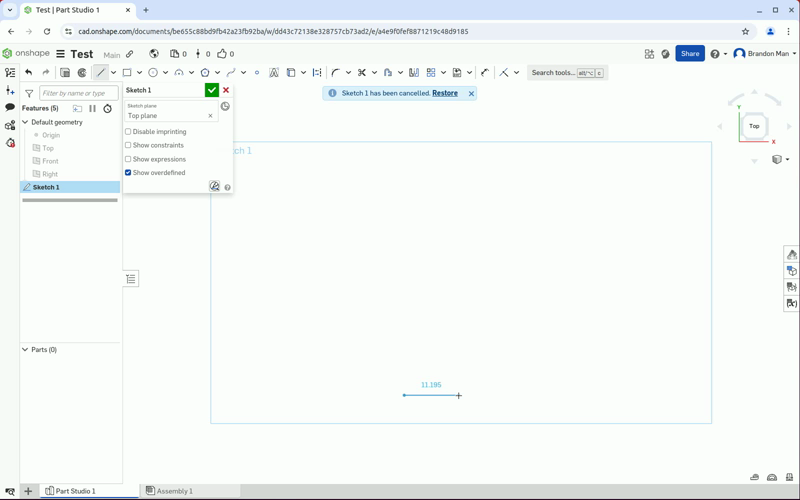
key_up(shift)
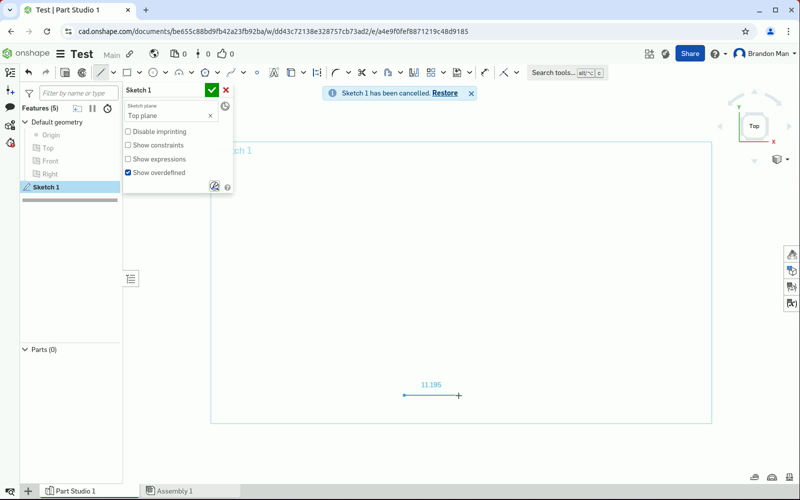
key_down(shift)
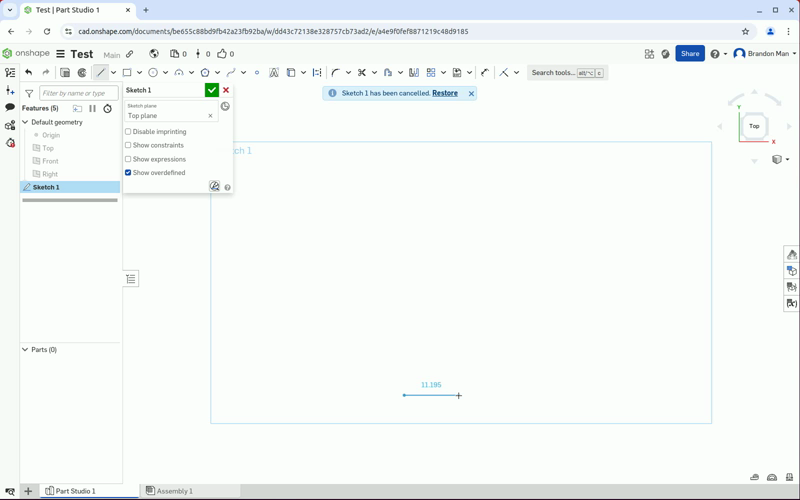
mouse_move(489, 395)
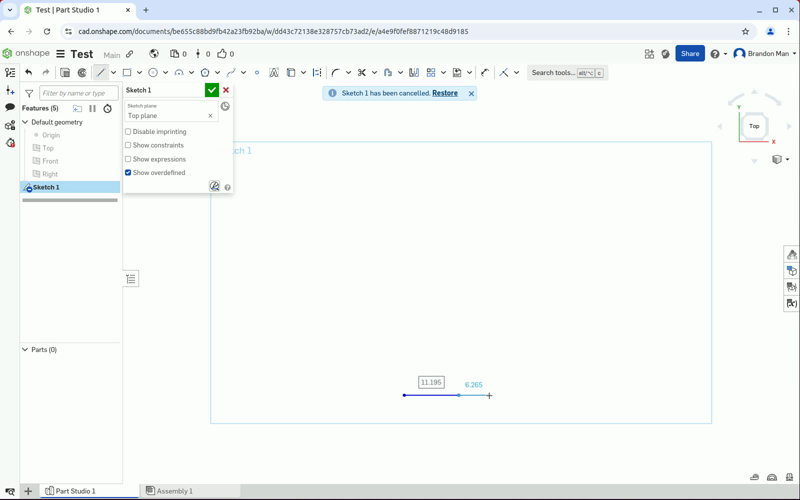
mouse_move(514, 395)
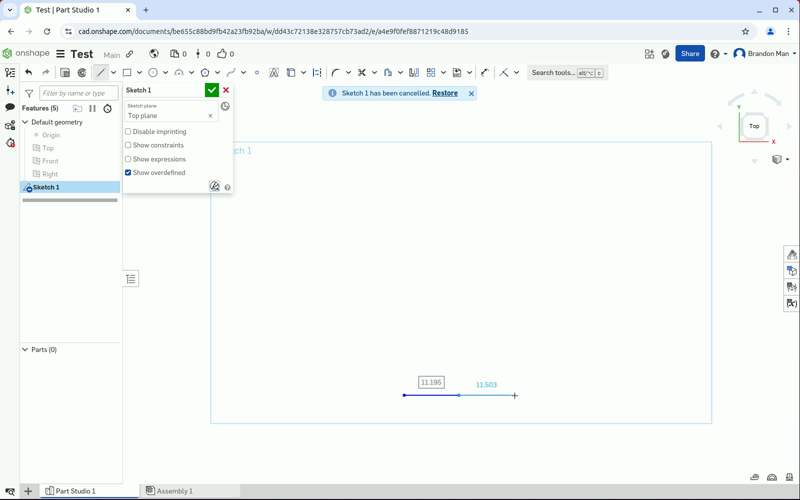
click(514, 395)
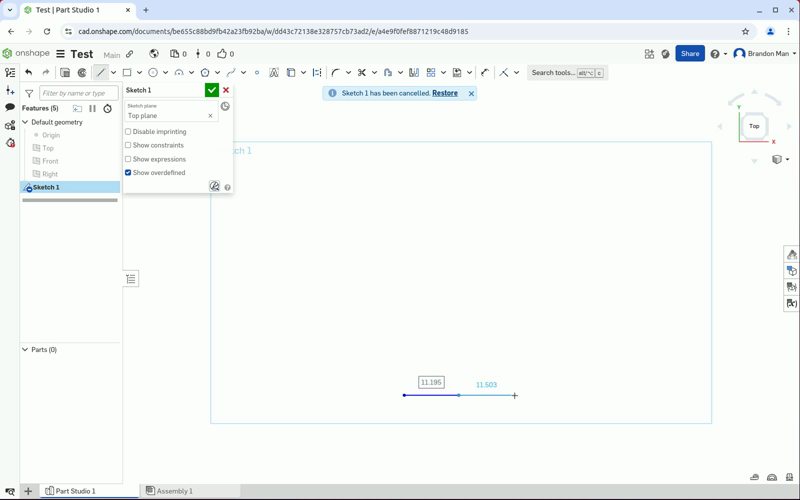
key_up(shift)
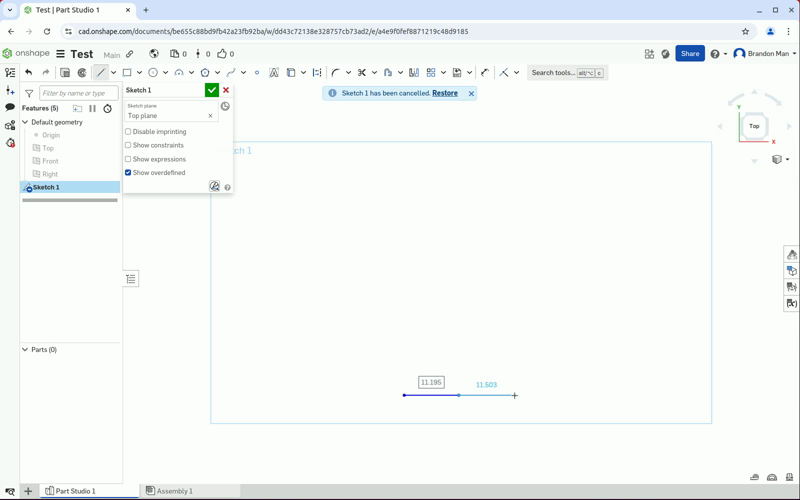
key_down(shift)
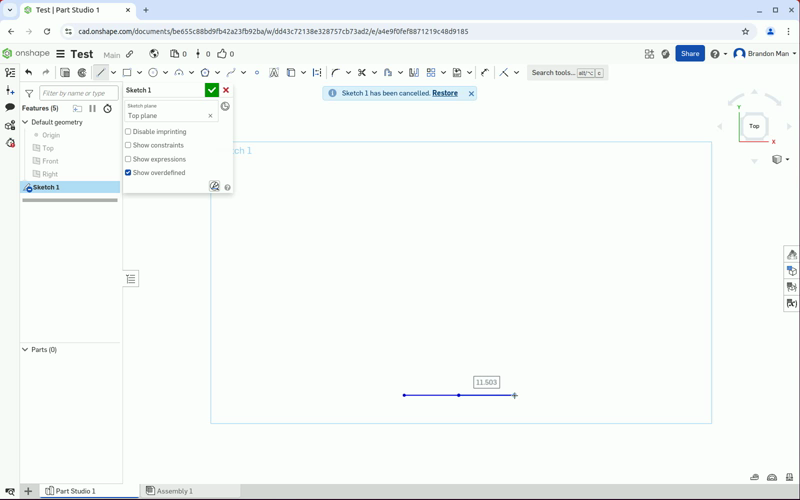
mouse_move(544, 395)
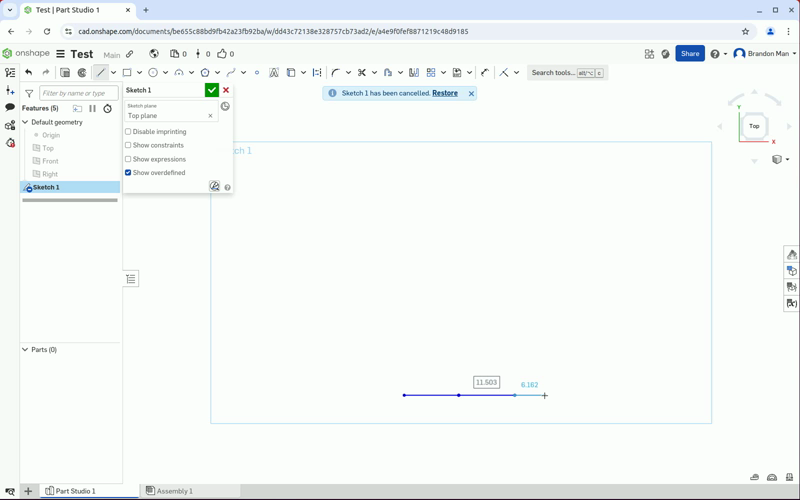
mouse_move(514, 338)
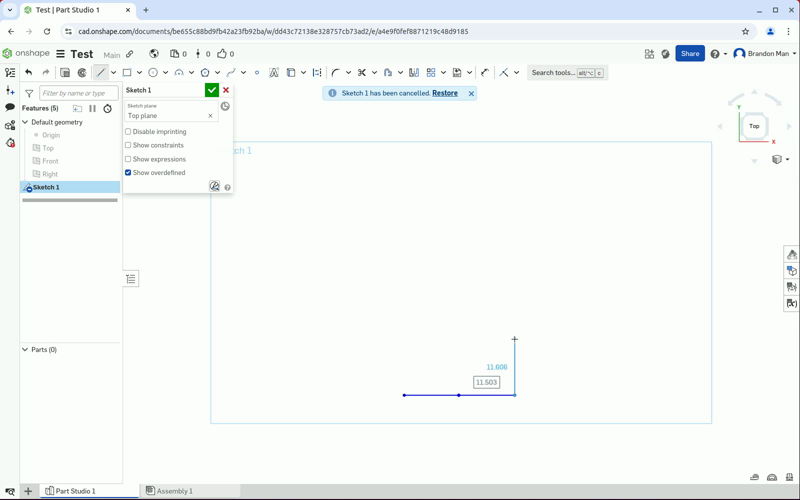
click(514, 338)
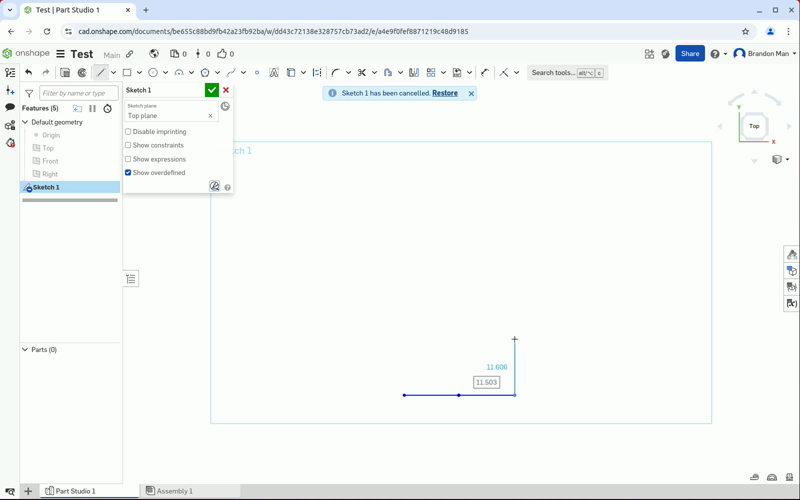
key_up(shift)
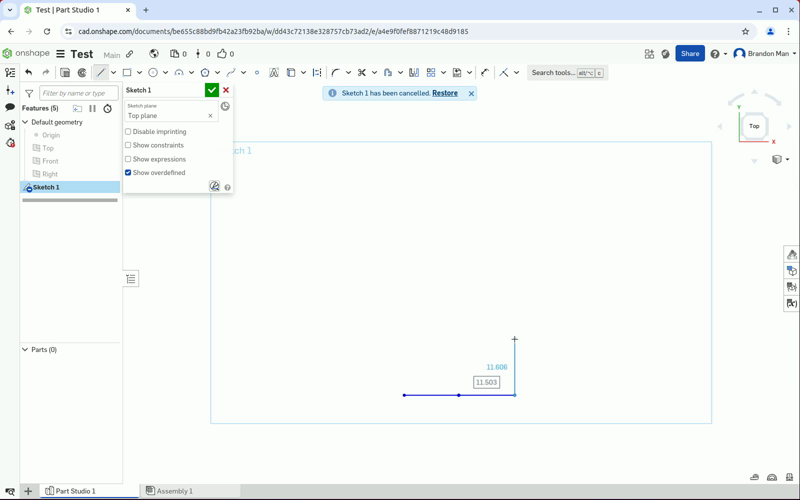
key_down(shift)
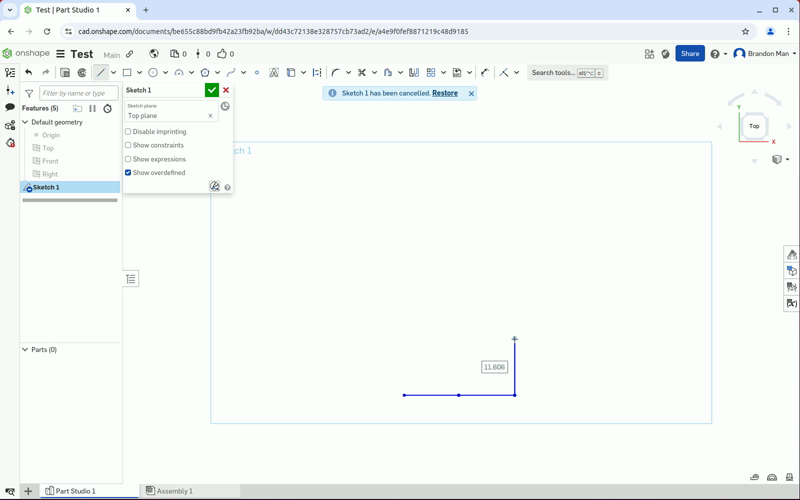
mouse_move(544, 338)
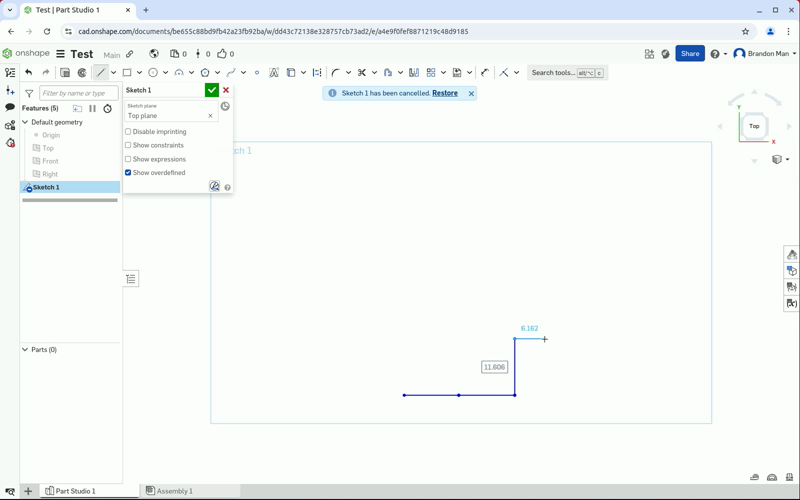
mouse_move(461, 338)
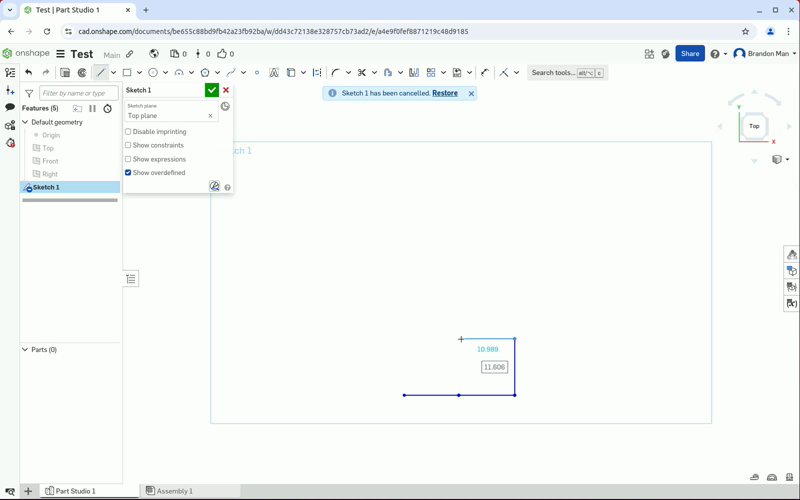
click(461, 338)
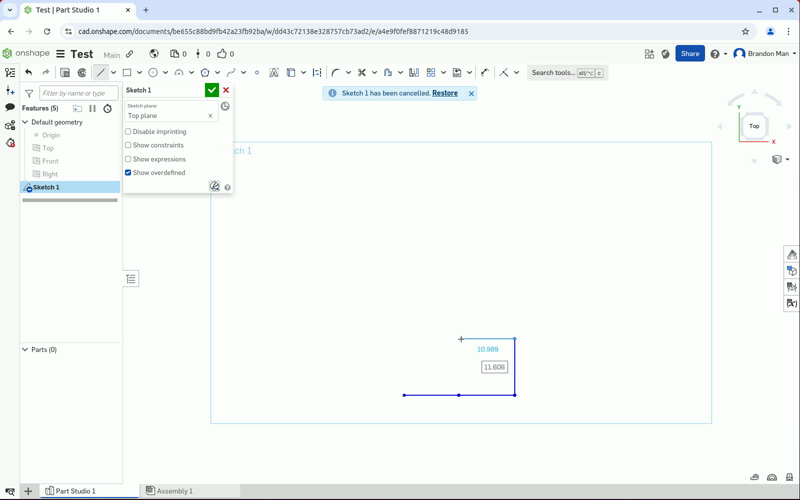
key_up(shift)
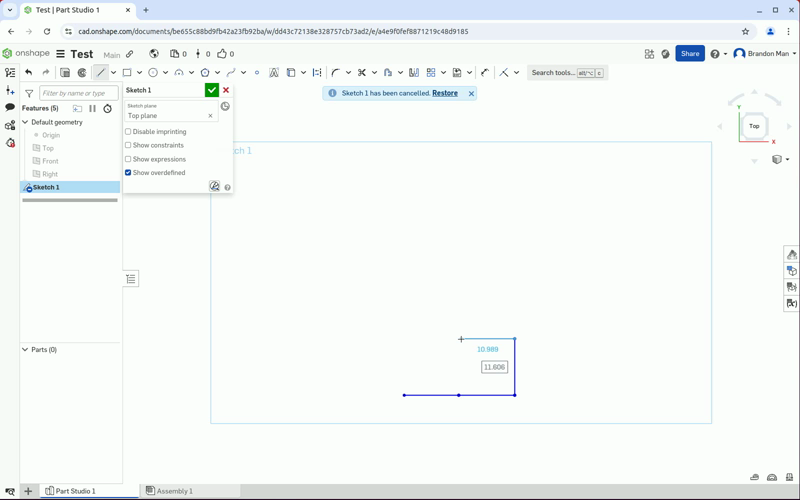
key_down(shift)
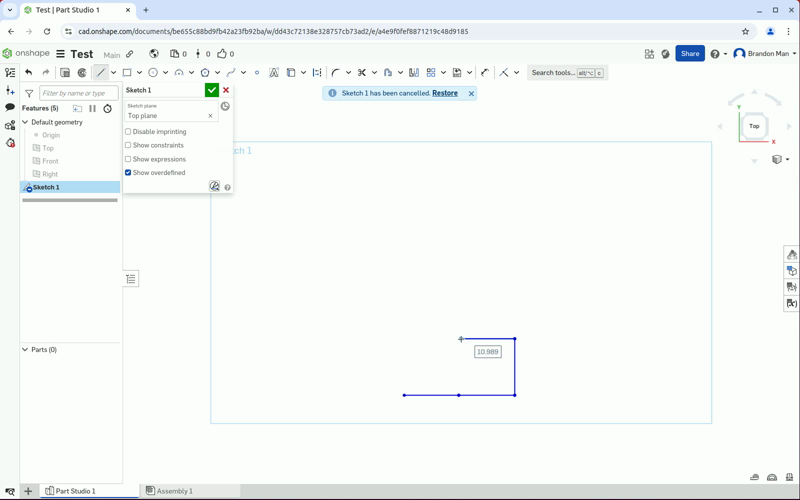
mouse_move(491, 338)
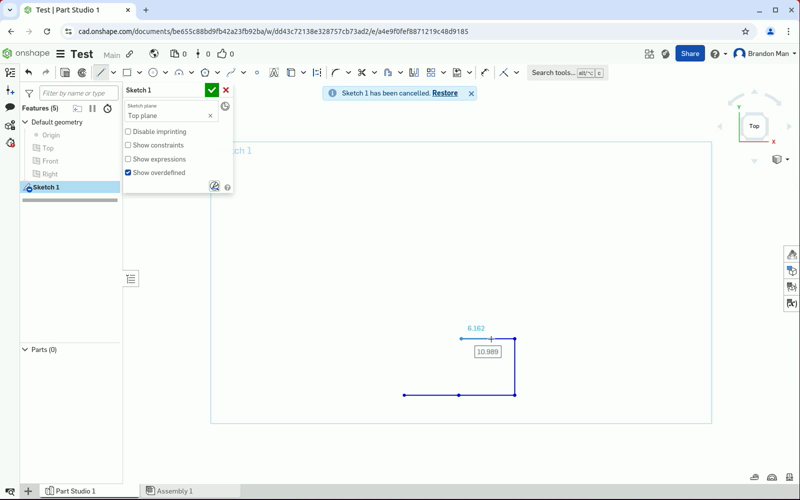
mouse_move(461, 282)
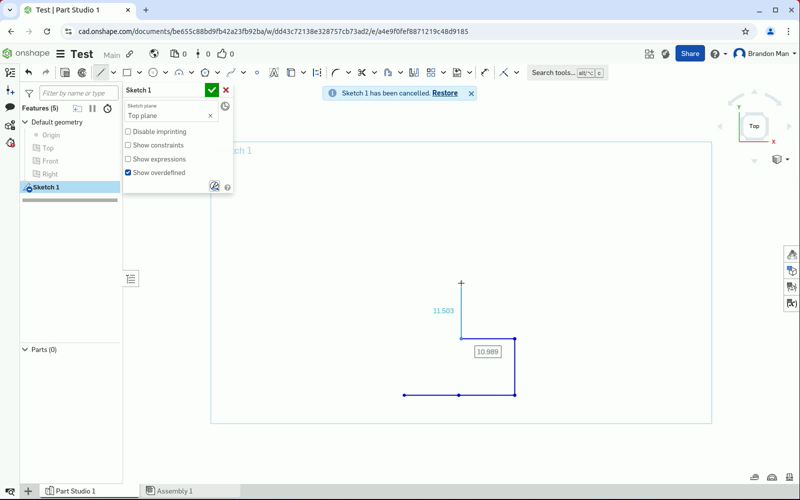
click(461, 282)
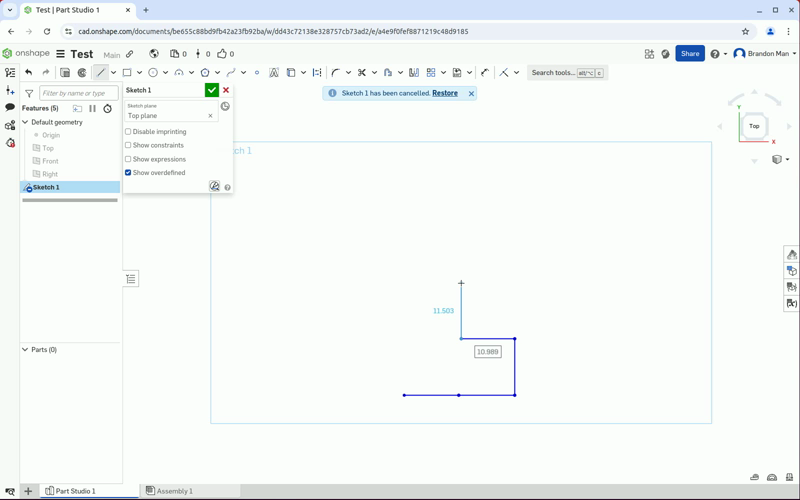
key_up(shift)
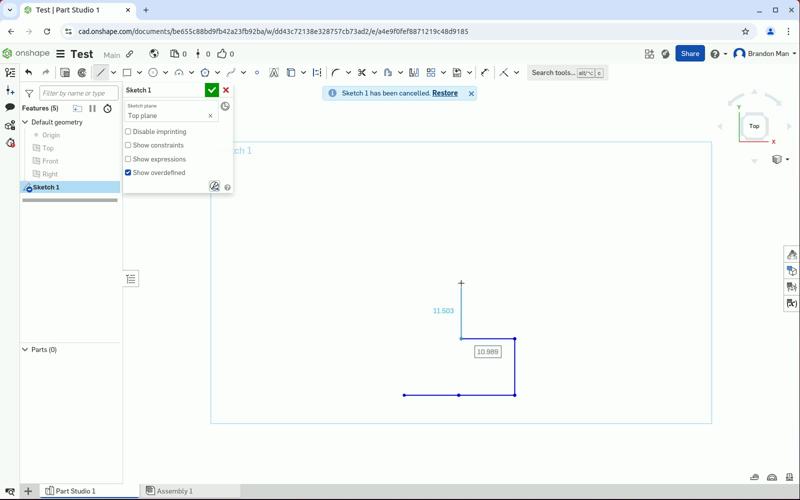
key_down(shift)
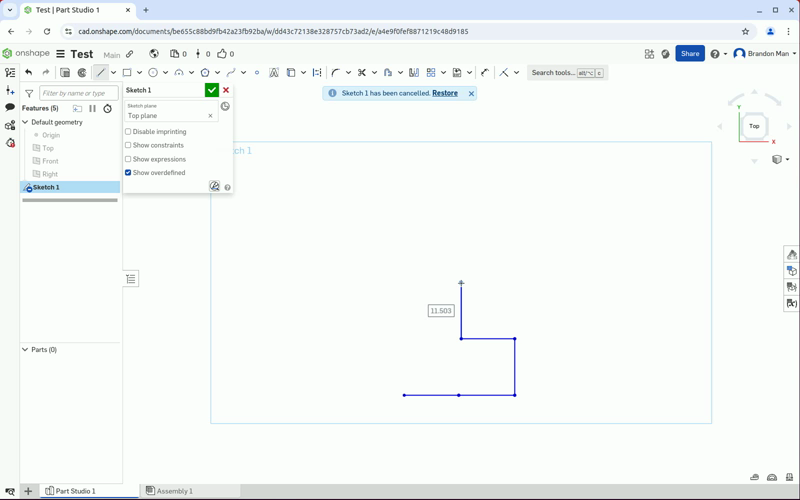
mouse_move(491, 282)
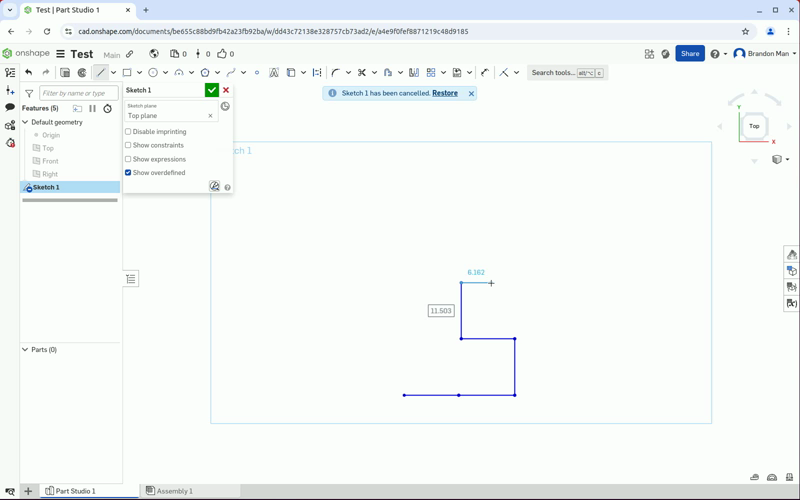
mouse_move(404, 282)
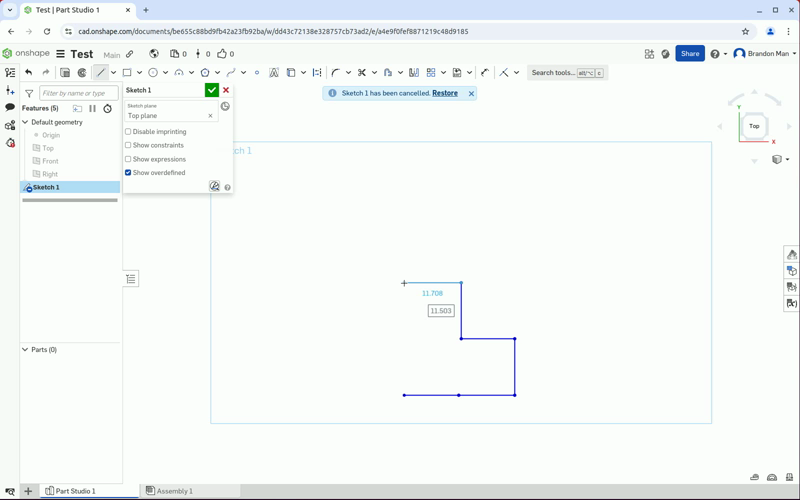
click(404, 282)
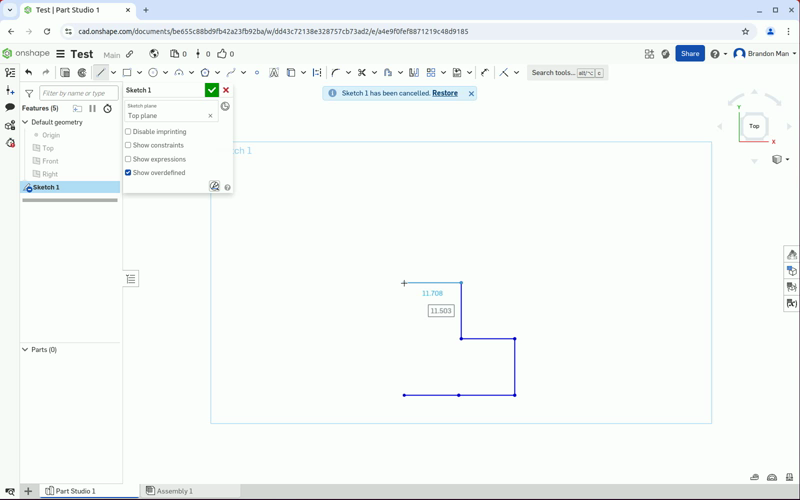
key_up(shift)
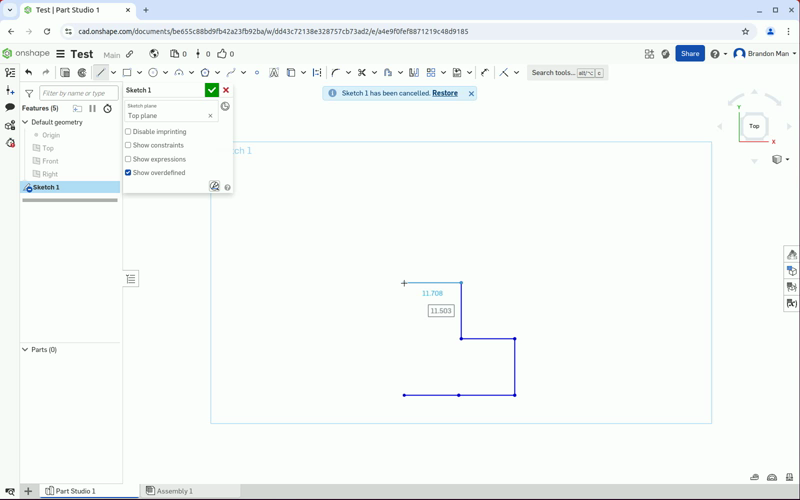
key_down(shift)
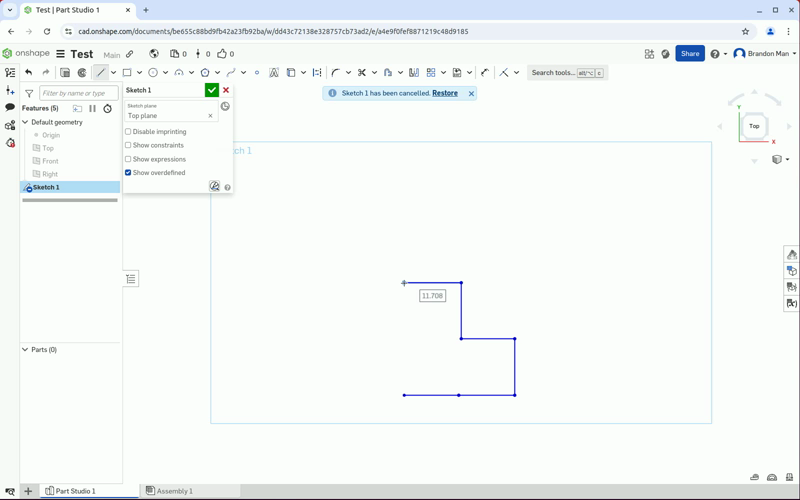
mouse_move(404, 395)
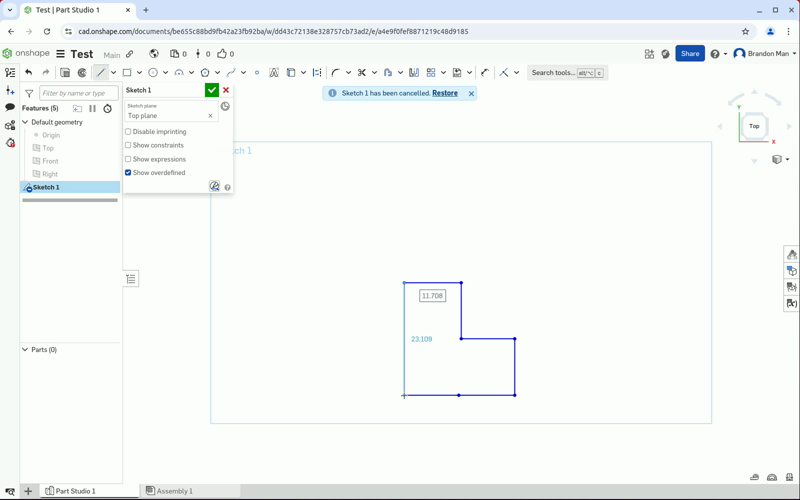
key_up(shift)
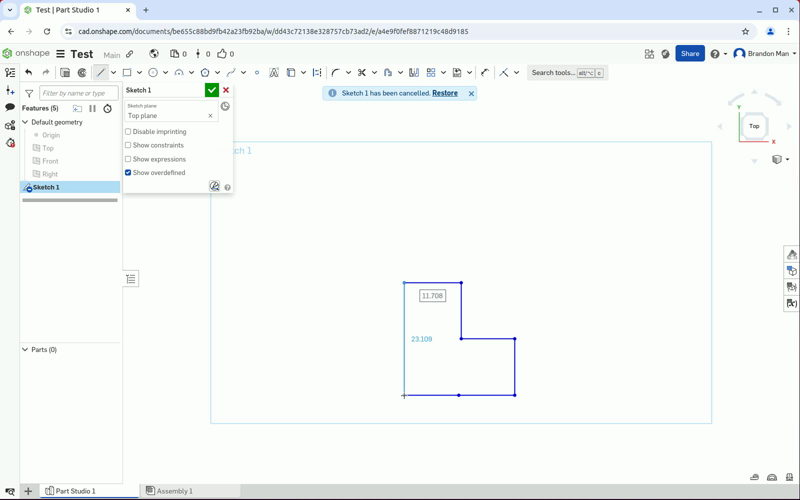
click(404, 395)
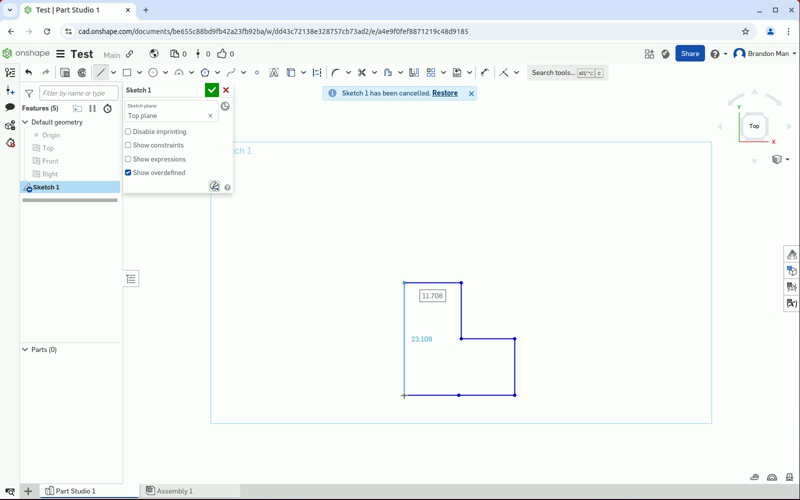
key(esc)
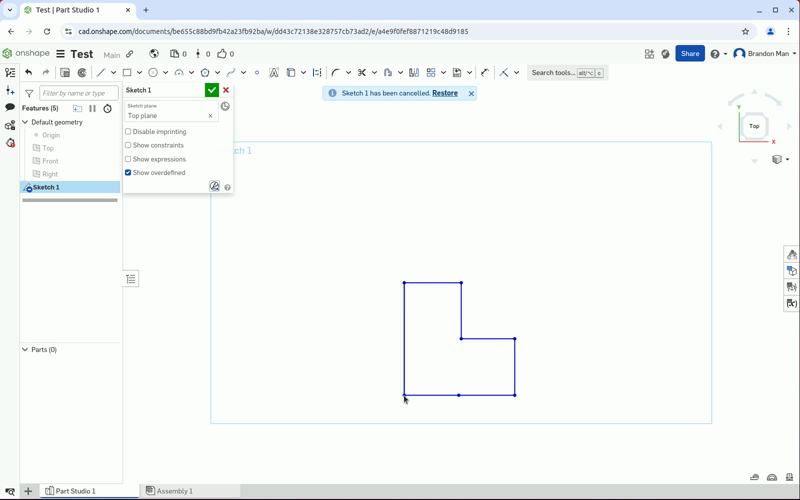
mouse_move(451, 300)
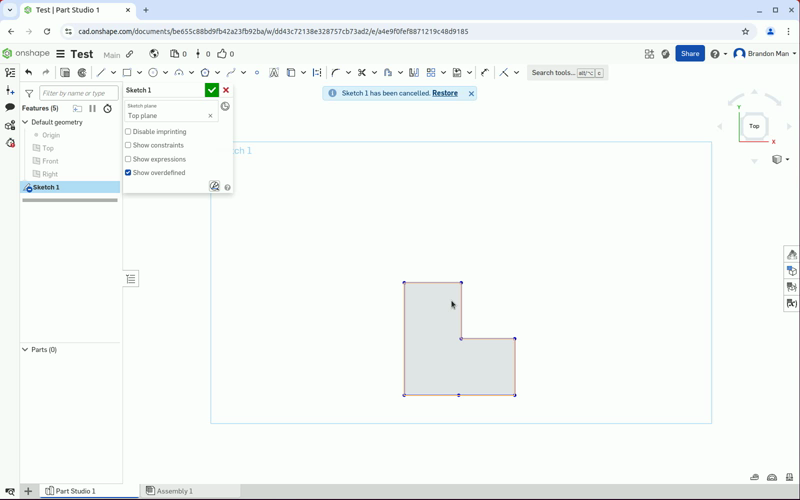
click(451, 300)
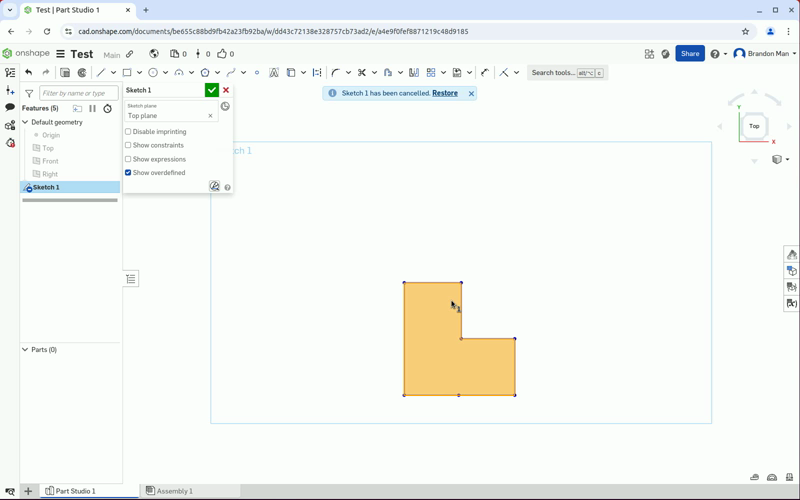
mouse_move(73, 352)
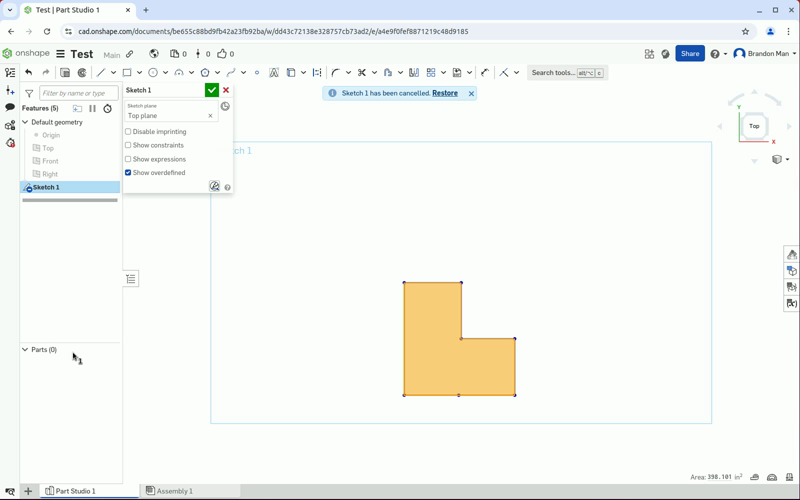
key(shift+y)
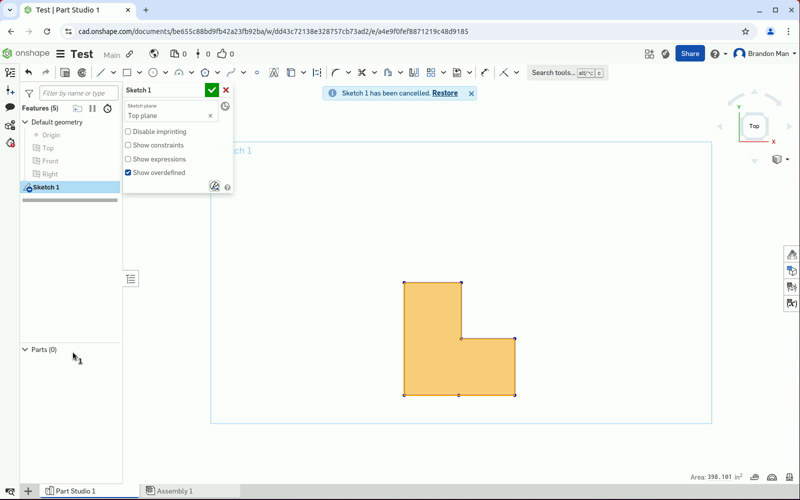
key(shift+e)
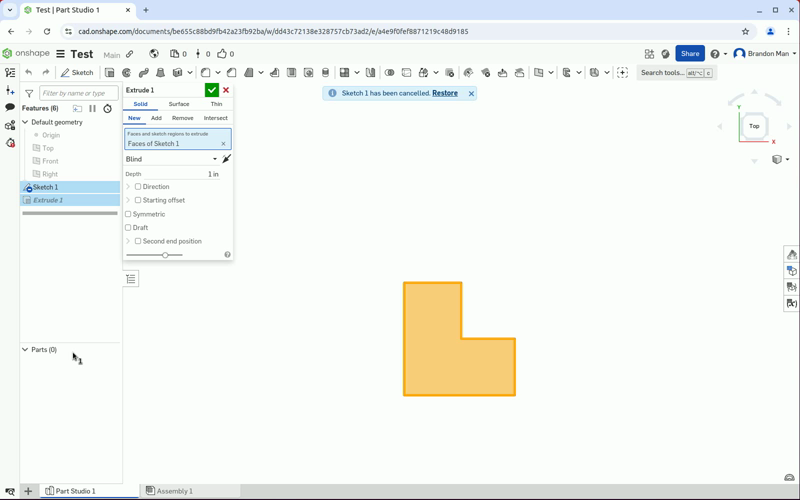
mouse_move(143, 106)
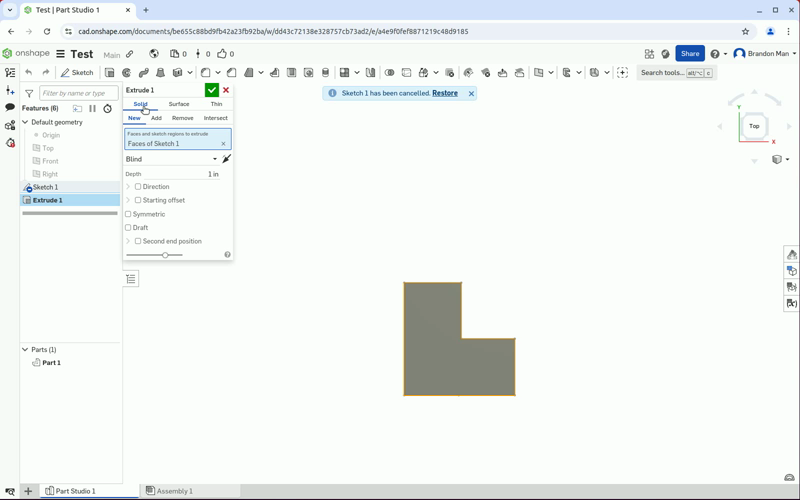
click(143, 106)
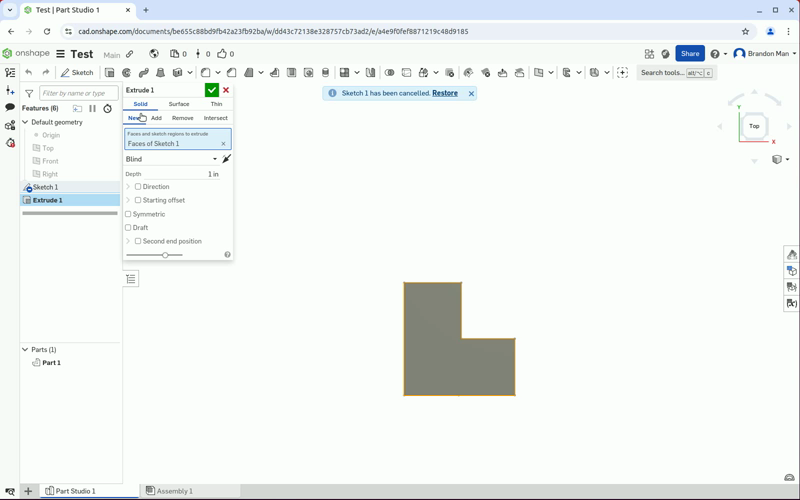
mouse_move(137, 120)
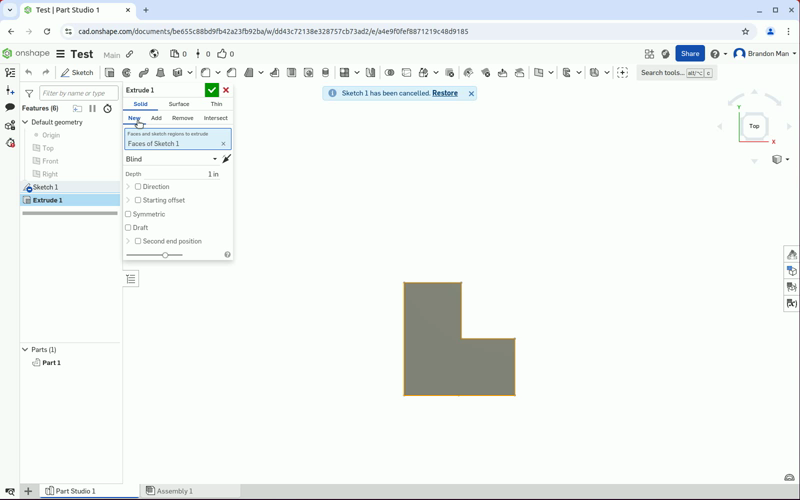
click(137, 120)
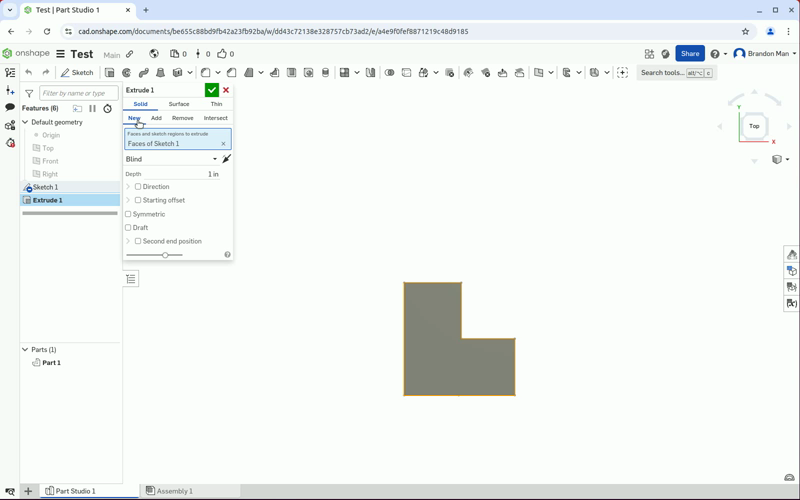
key(tab, 4)
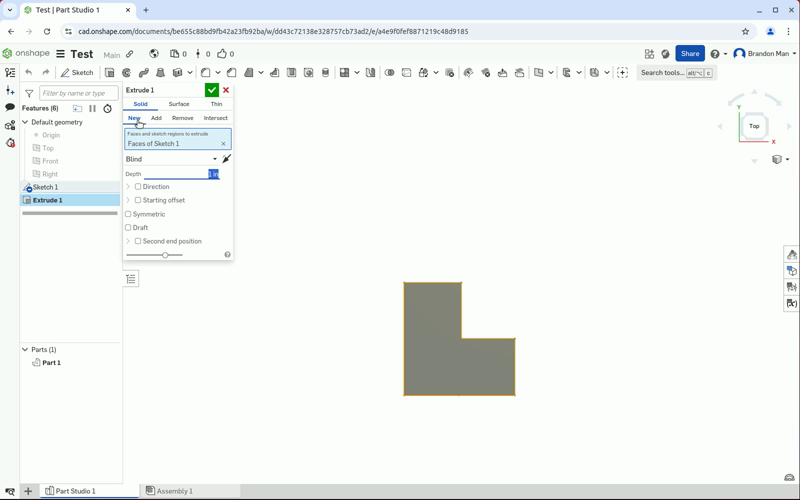
text(11.554)
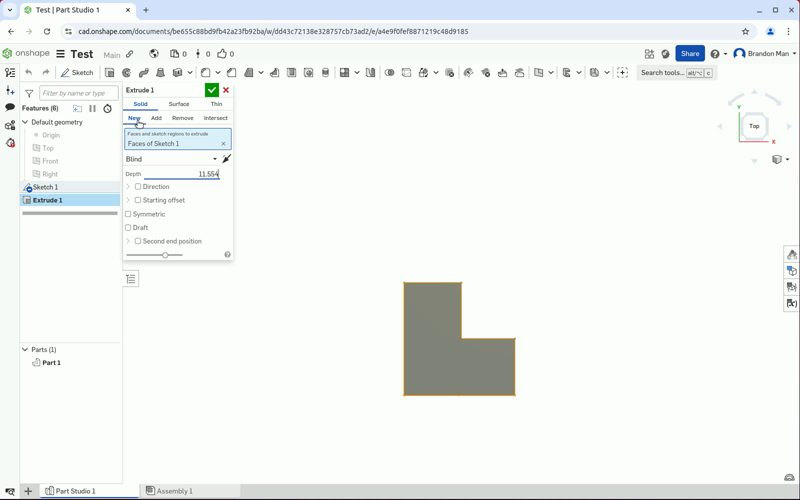
key(enter)
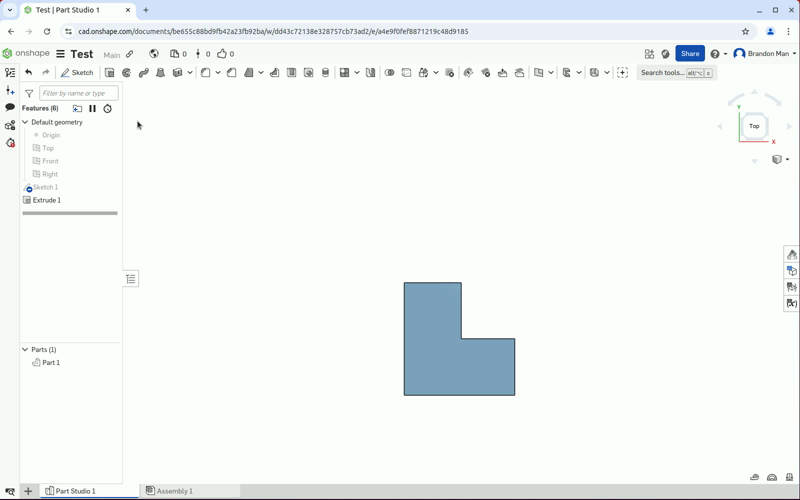
key(shift+h)
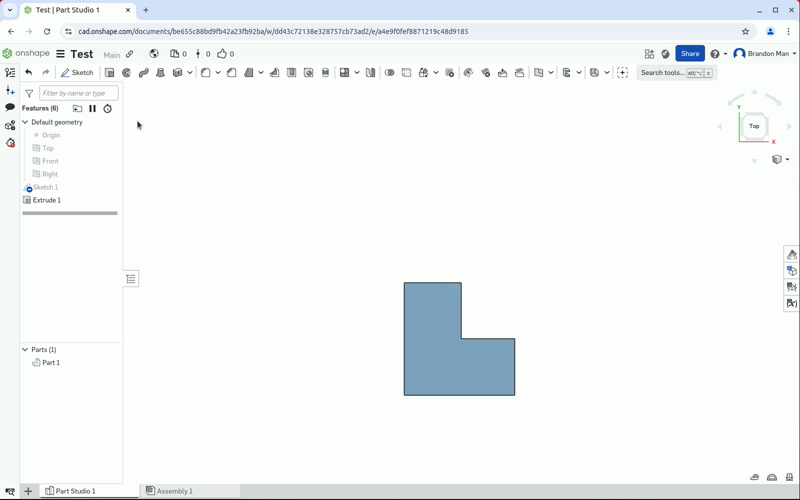
key(shift+h)
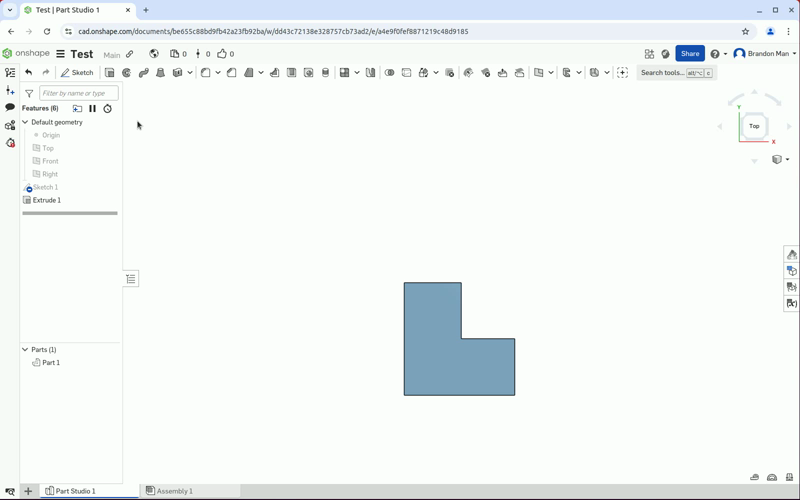
mouse_move(73, 189)
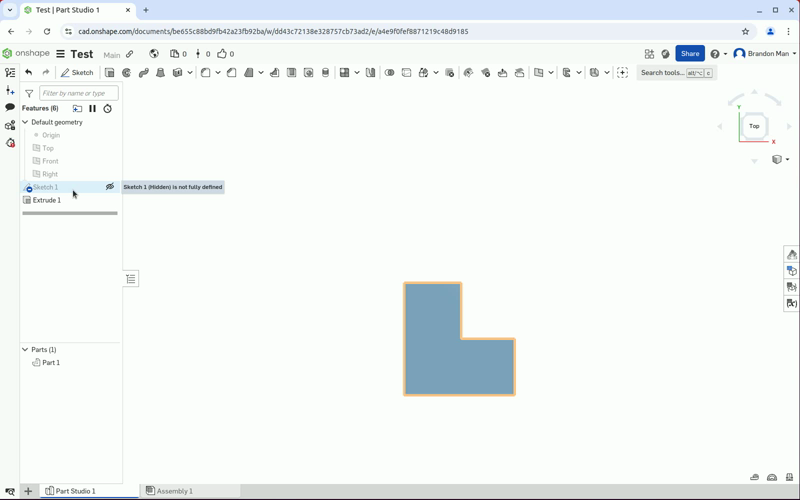
click(73, 189)
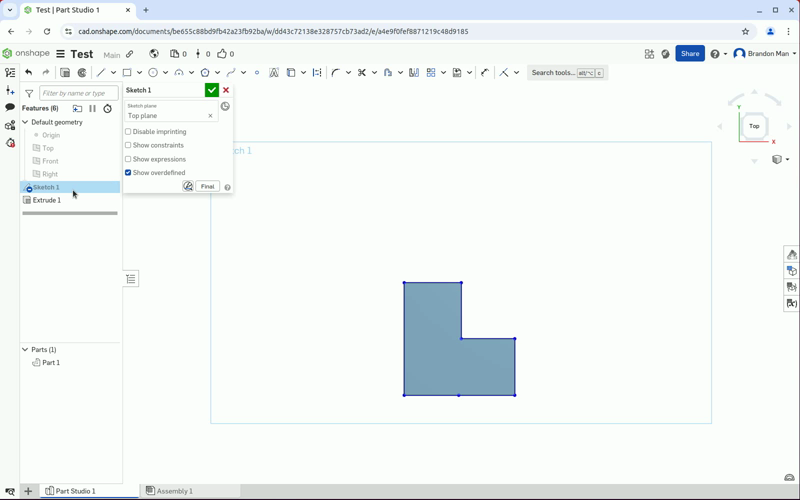
mouse_move(229, 92)
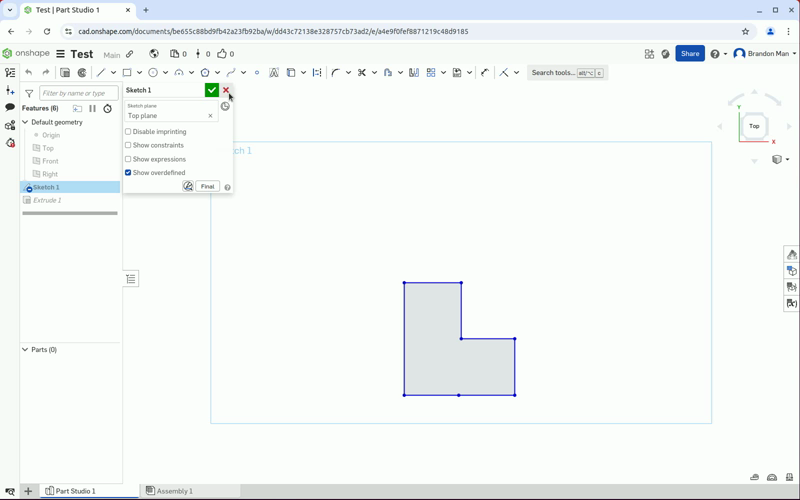
click(229, 92)
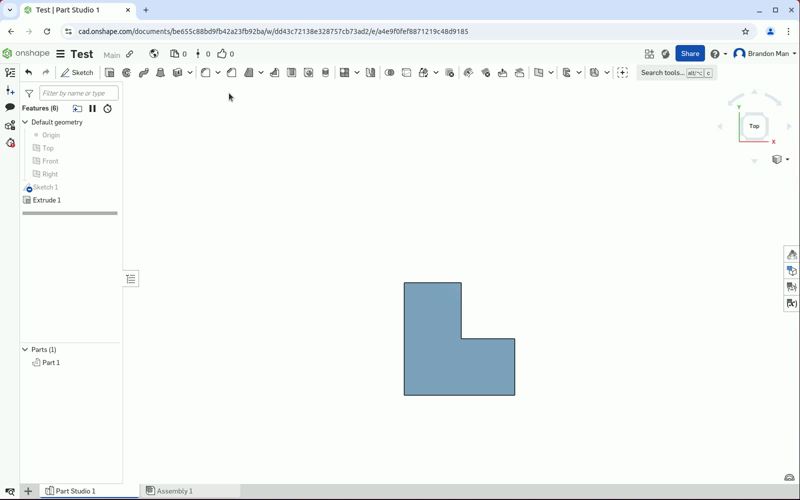
mouse_move(541, 75)
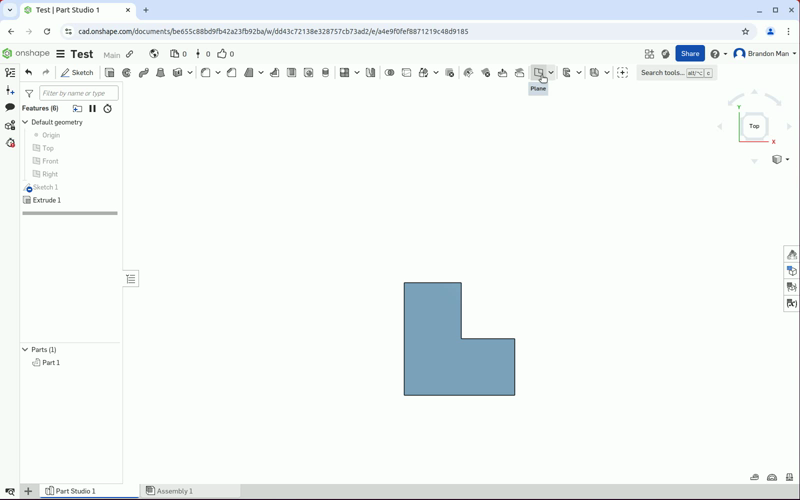
click(541, 75)
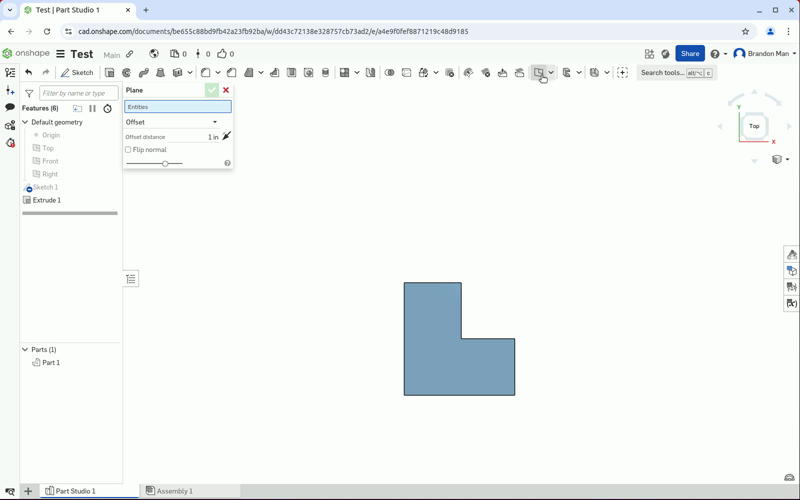
mouse_move(73, 150)
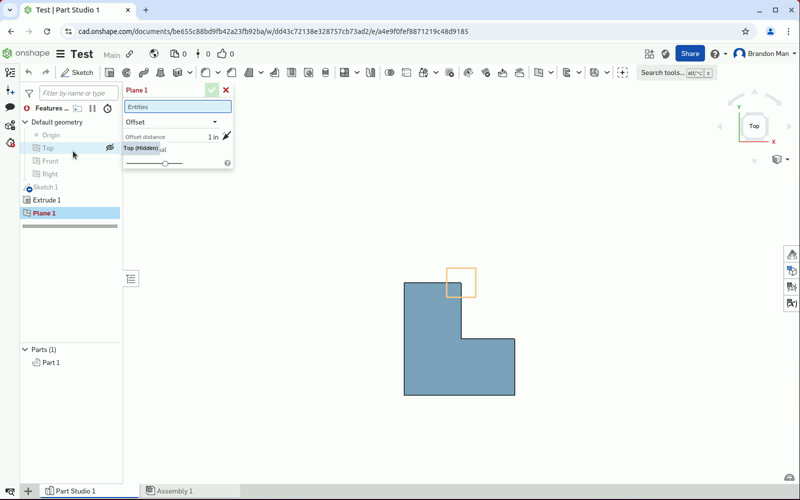
click(73, 150)
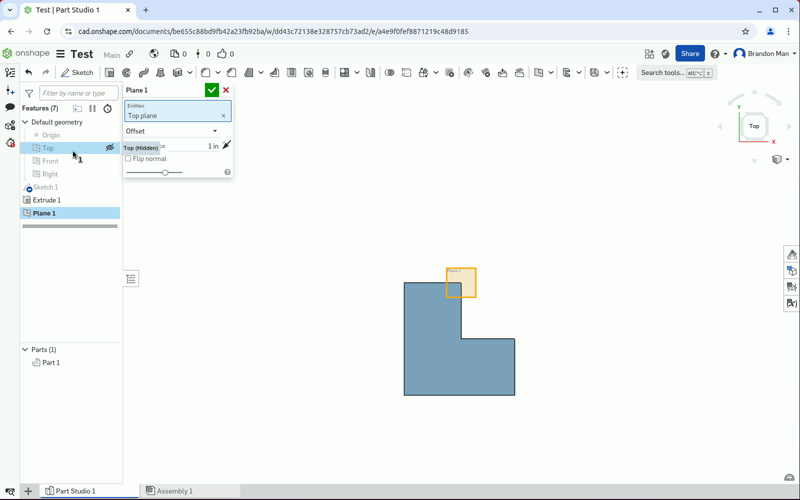
key(tab, 2)
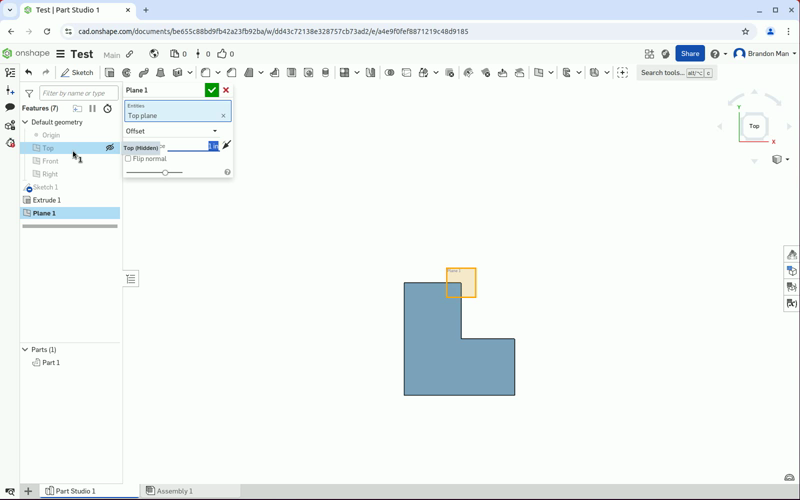
text(11.554)
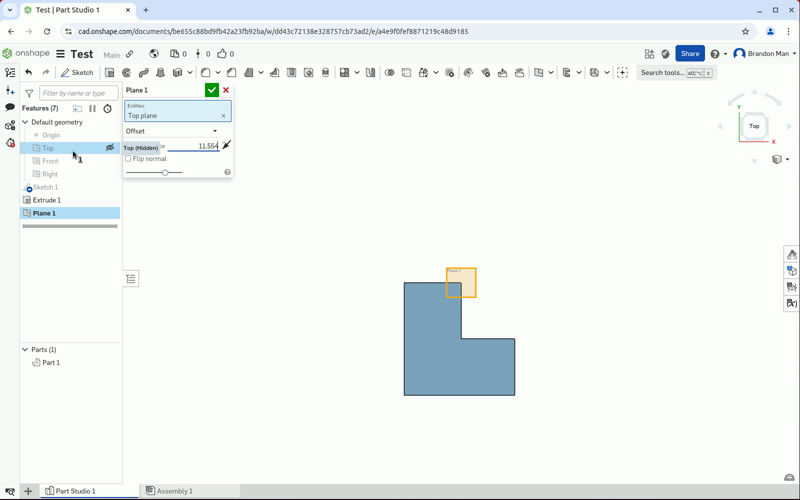
key(enter, 2)
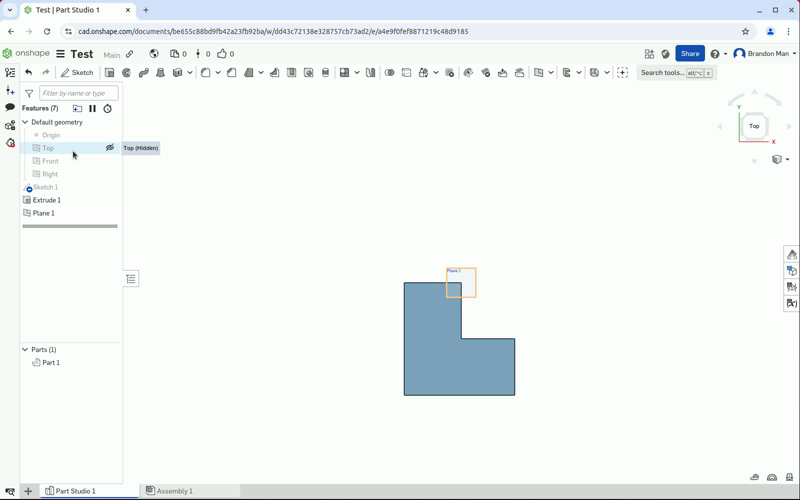
key(shift+s)
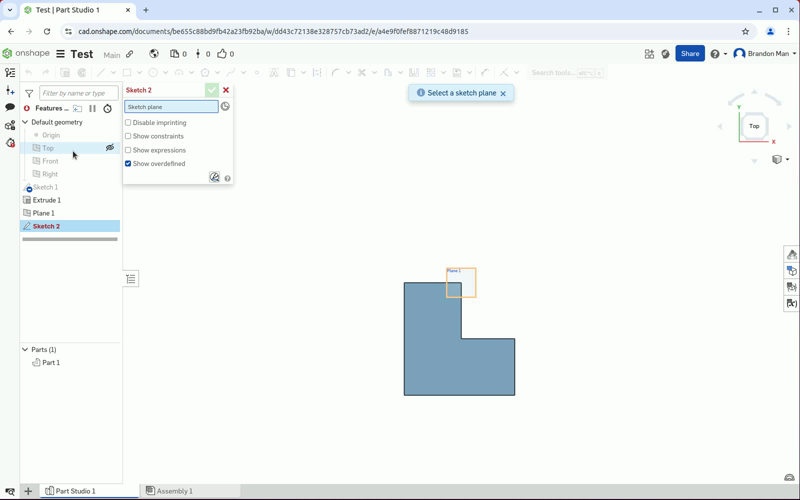
mouse_move(73, 215)
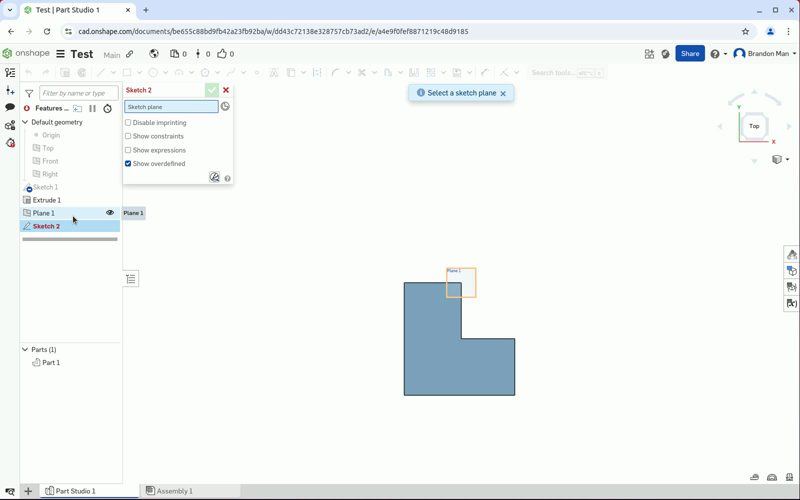
click(73, 215)
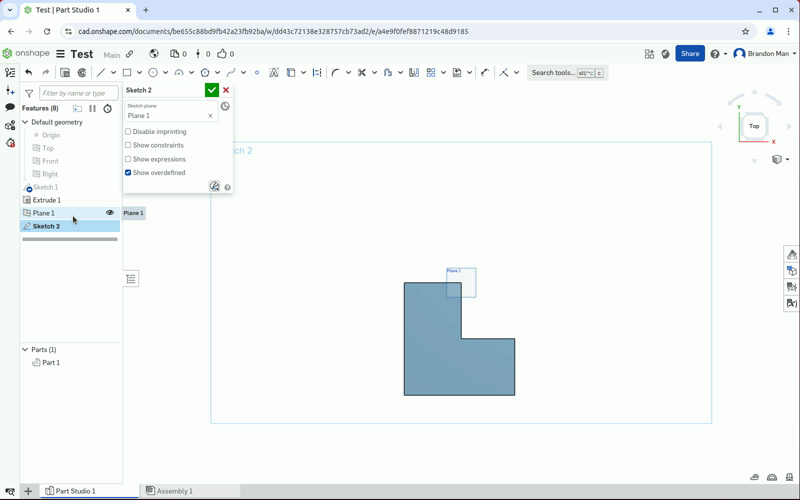
mouse_move(73, 352)
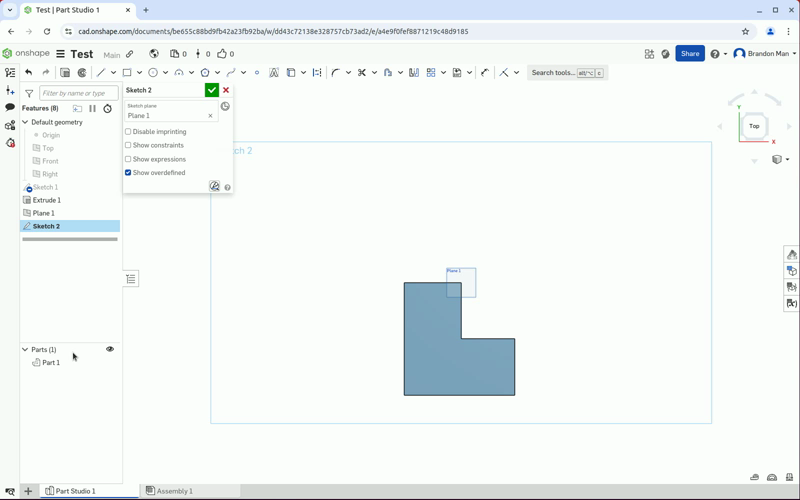
key(y)
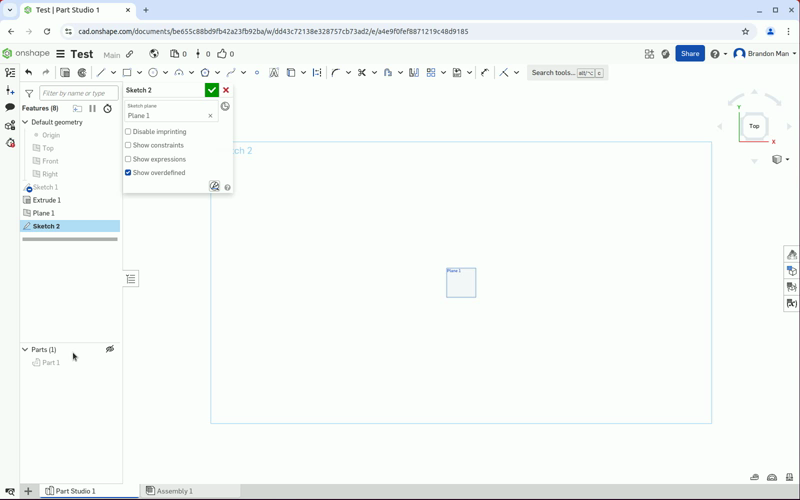
key(l)
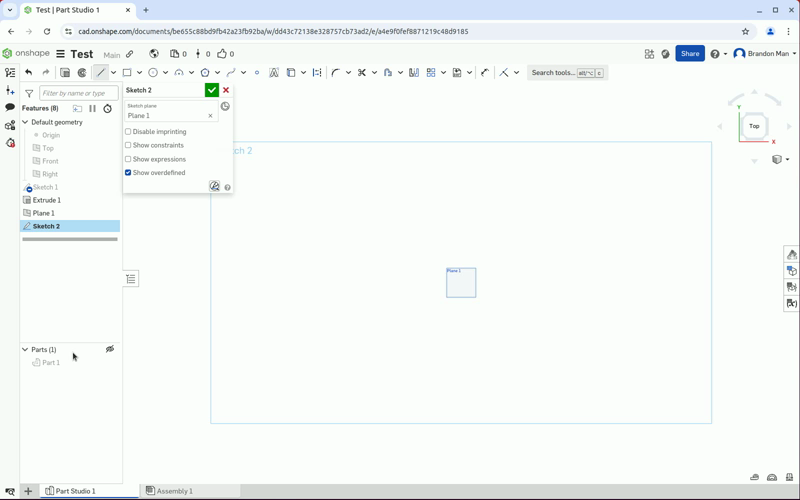
key_down(shift)
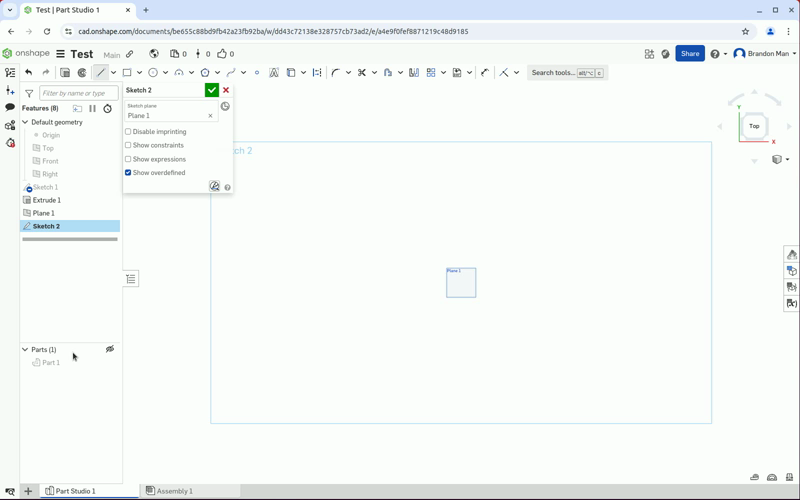
mouse_move(404, 339)
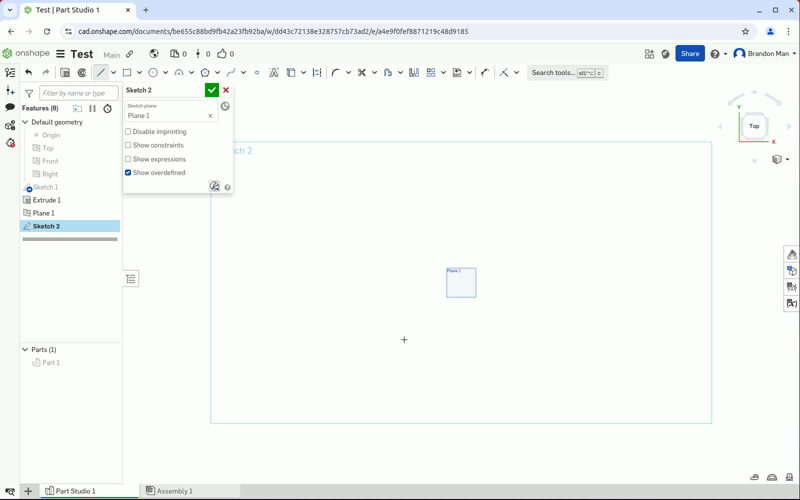
click(404, 339)
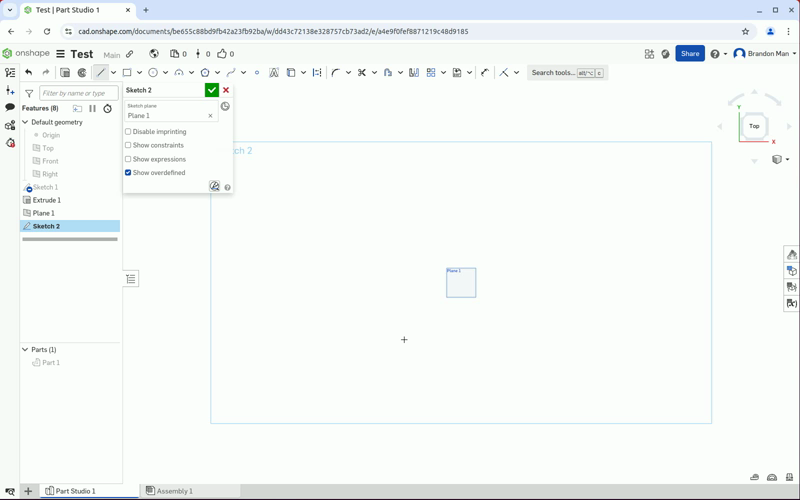
key_up(shift)
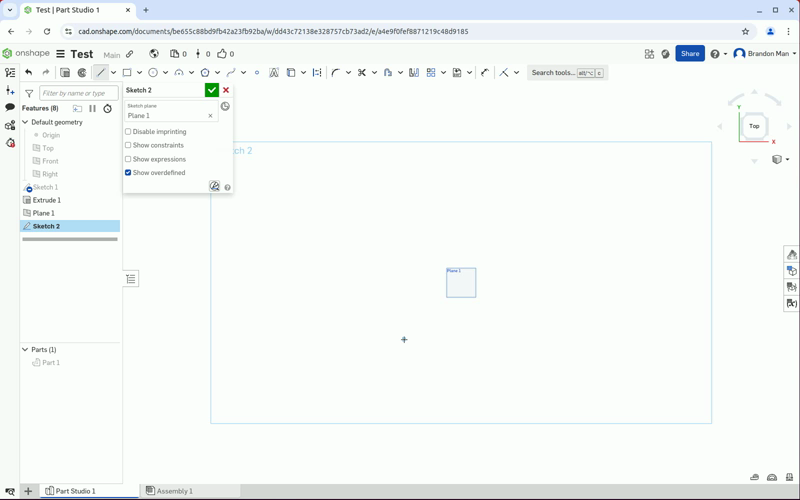
key_down(shift)
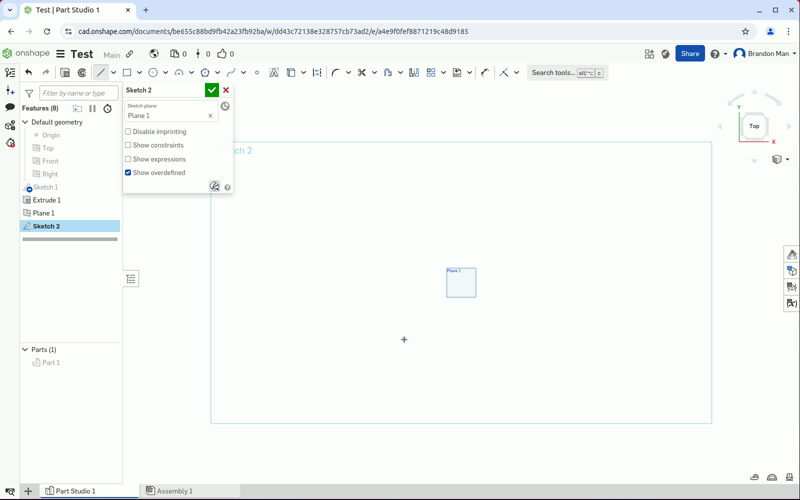
mouse_move(434, 339)
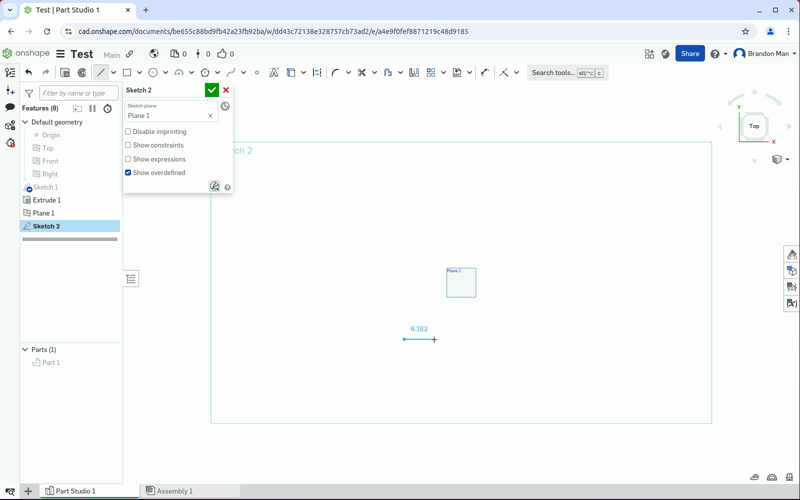
mouse_move(461, 339)
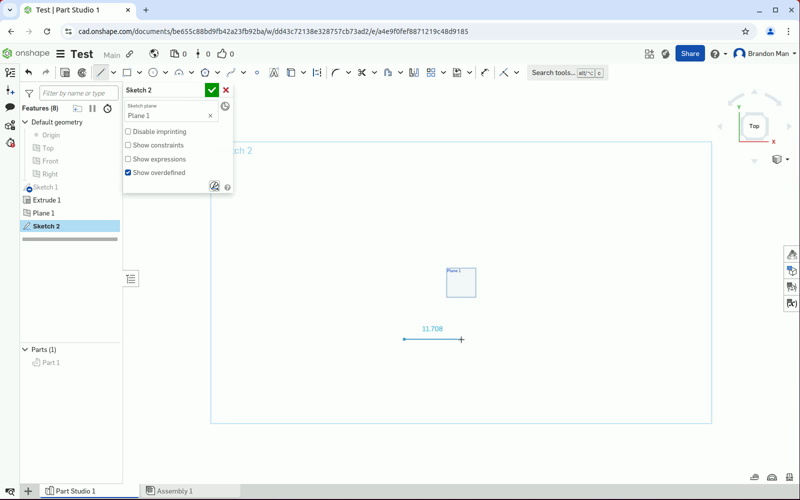
click(461, 339)
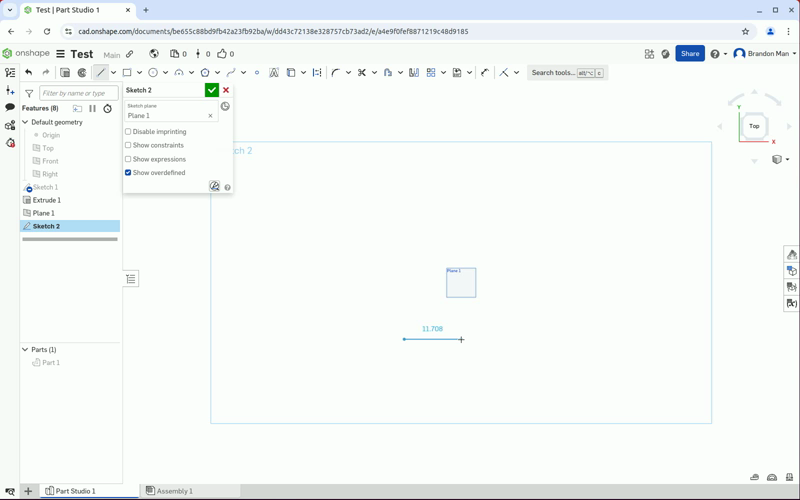
key_up(shift)
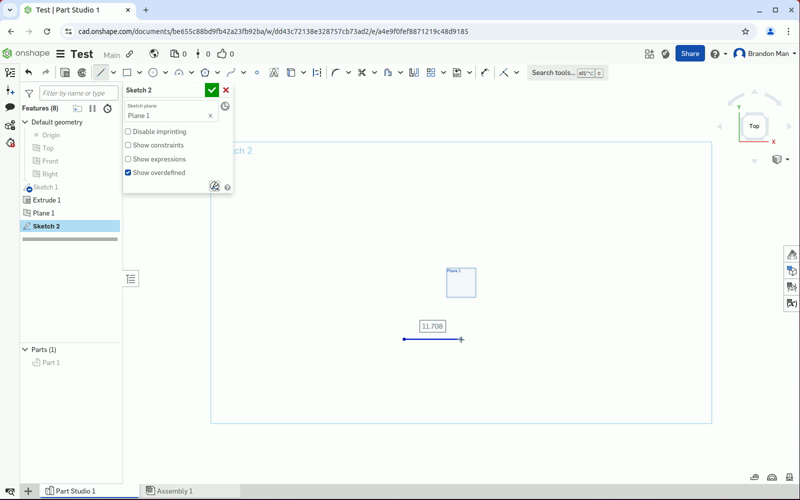
key_down(shift)
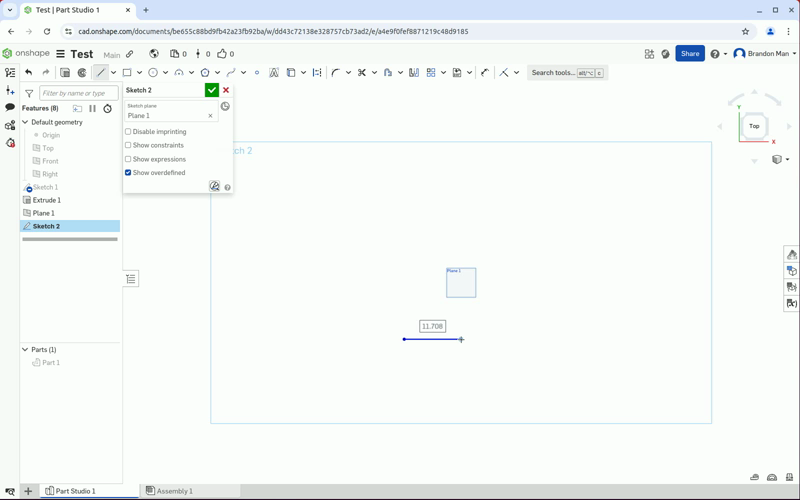
mouse_move(491, 339)
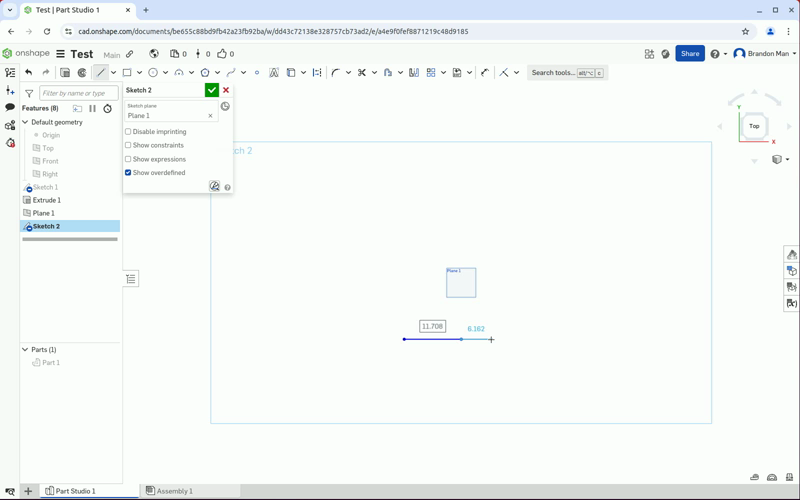
mouse_move(461, 282)
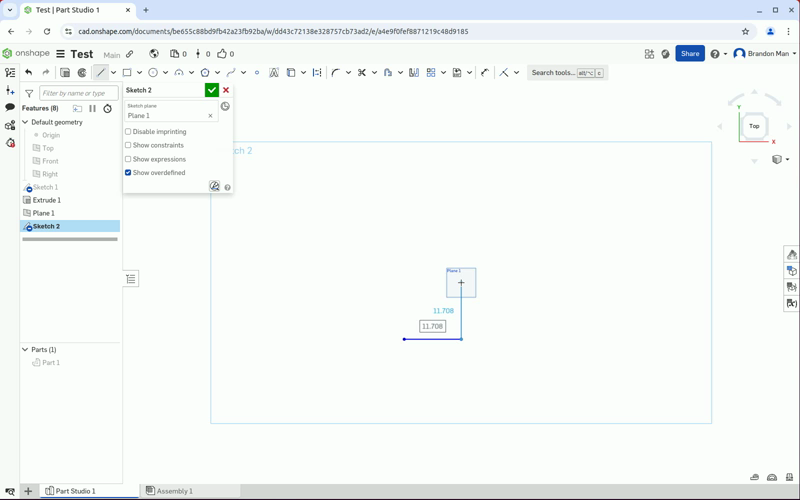
click(461, 282)
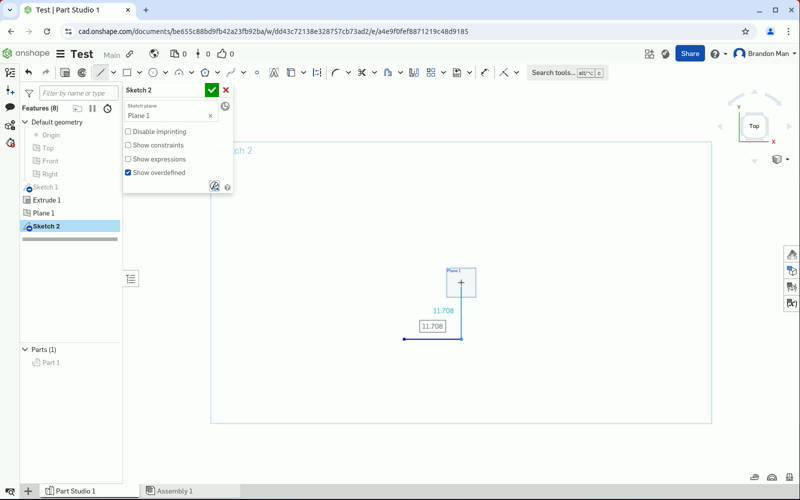
key_up(shift)
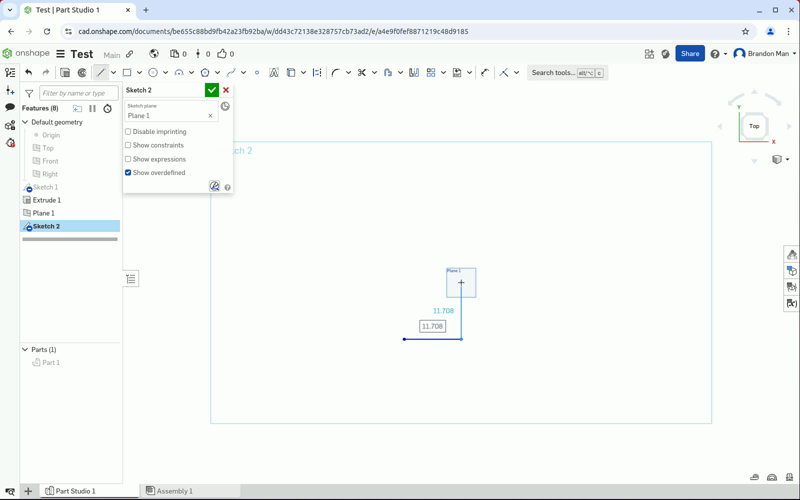
key_down(shift)
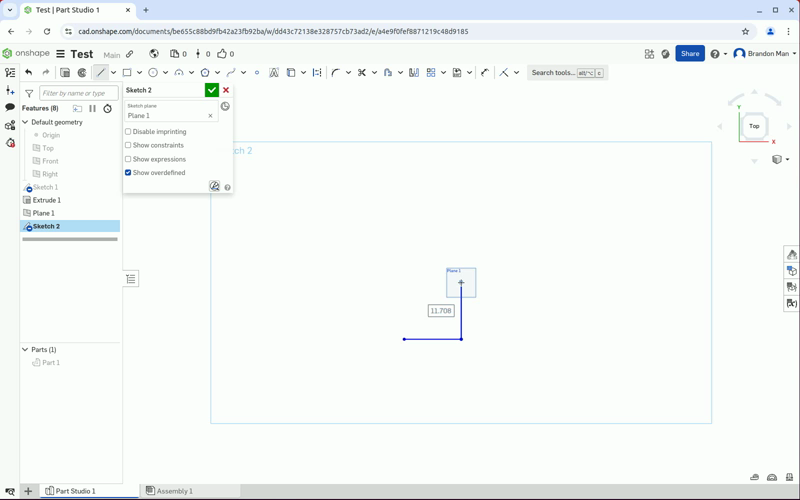
mouse_move(491, 282)
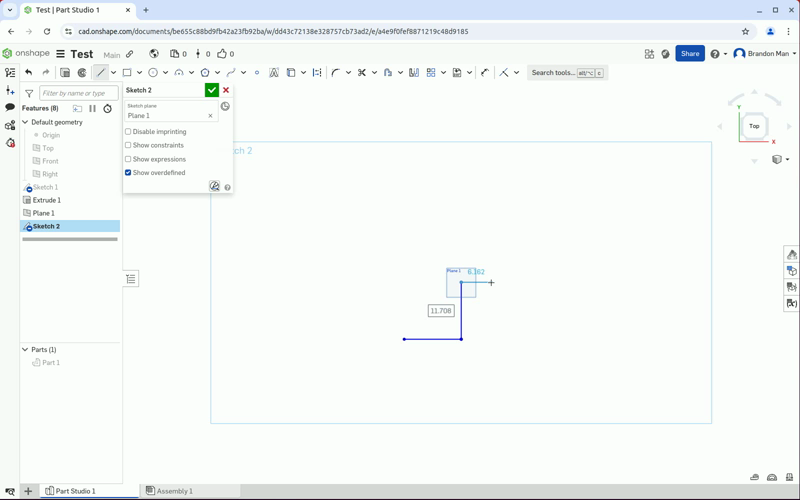
mouse_move(404, 282)
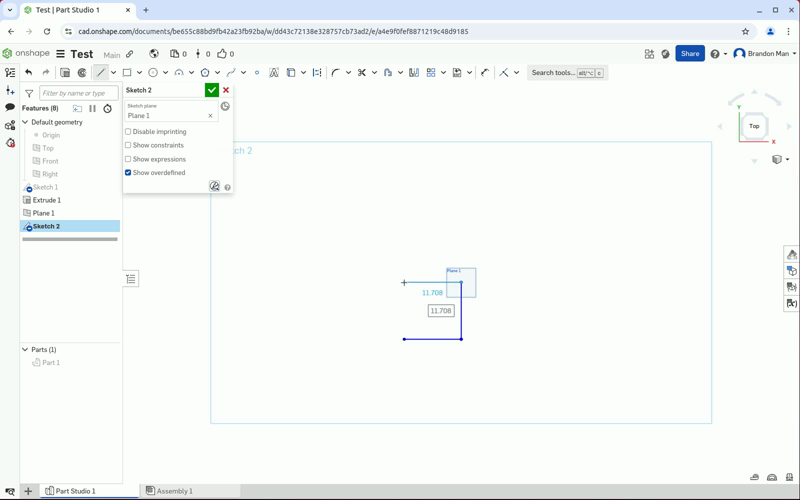
click(404, 282)
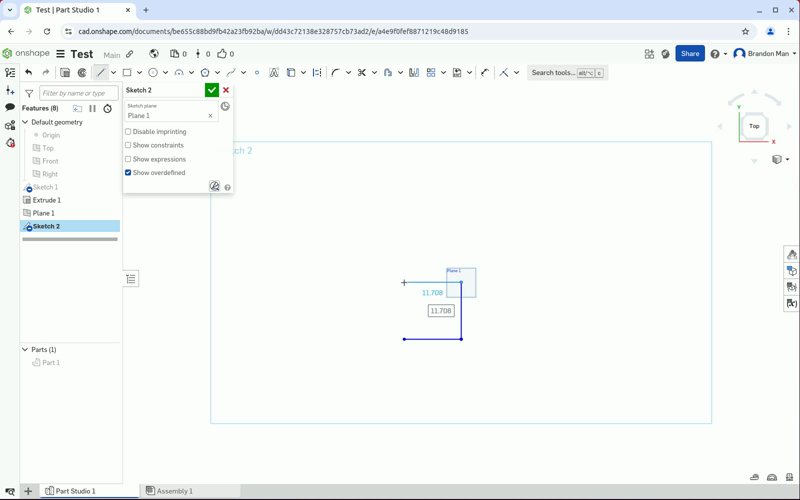
key_up(shift)
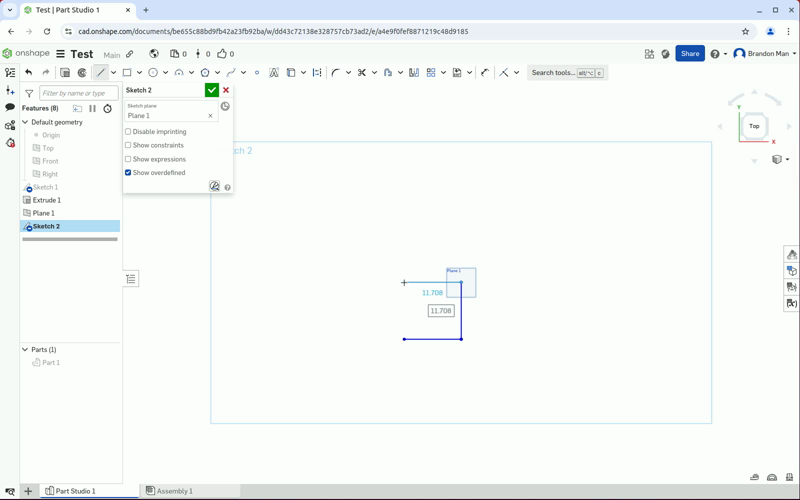
mouse_move(434, 282)
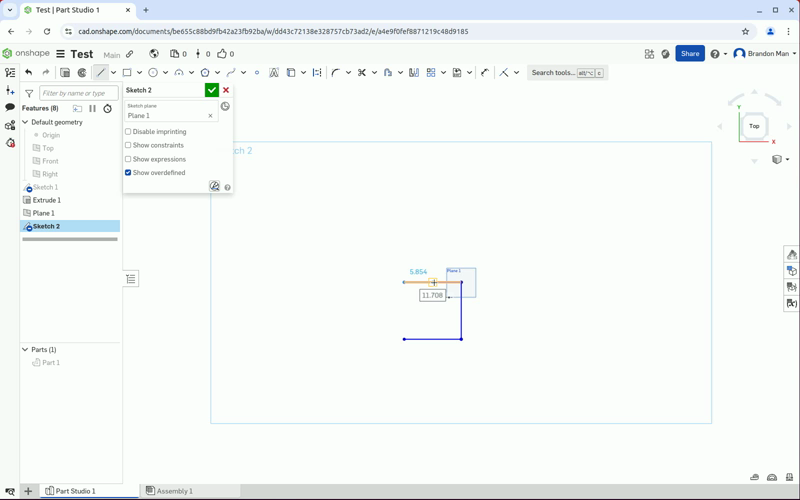
key_down(shift)
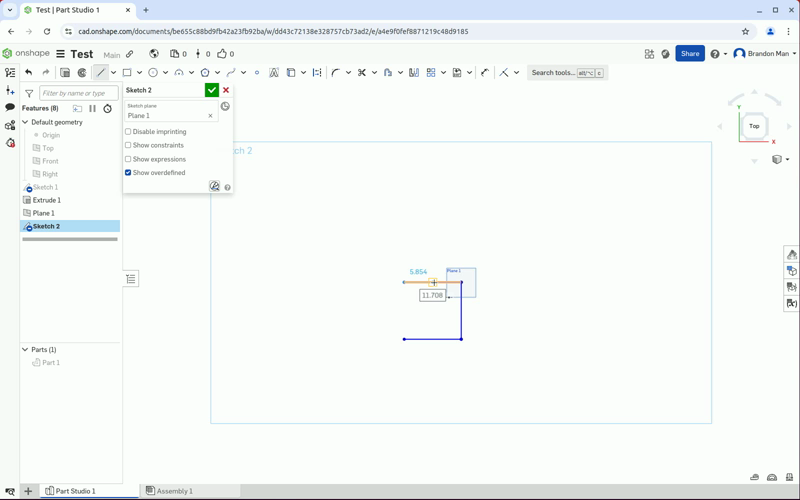
mouse_move(404, 339)
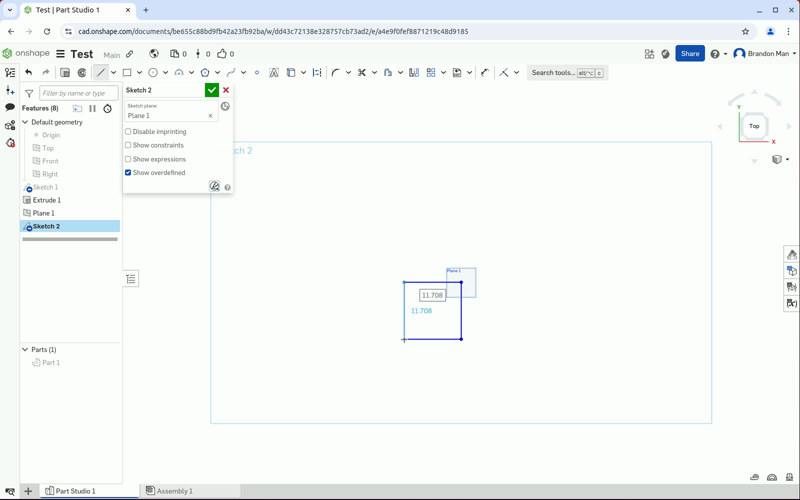
key_up(shift)
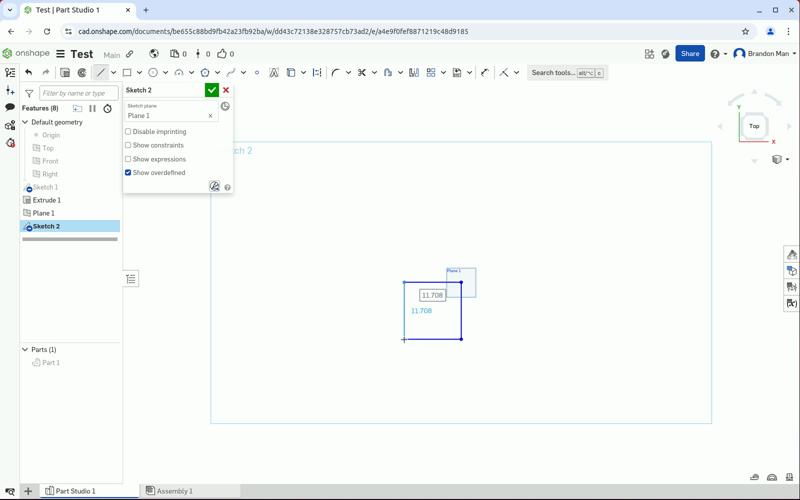
click(404, 339)
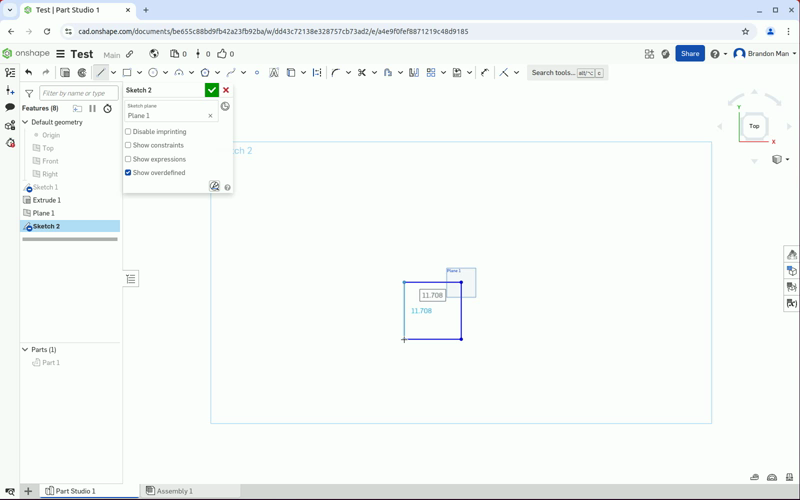
key(esc)
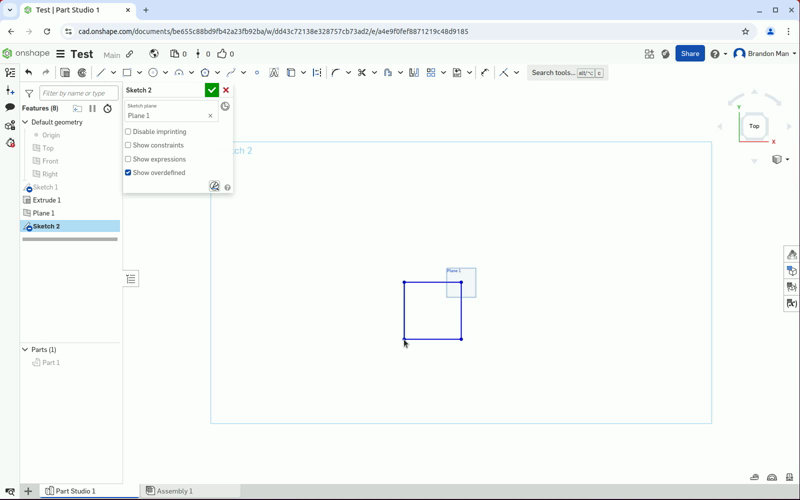
mouse_move(440, 319)
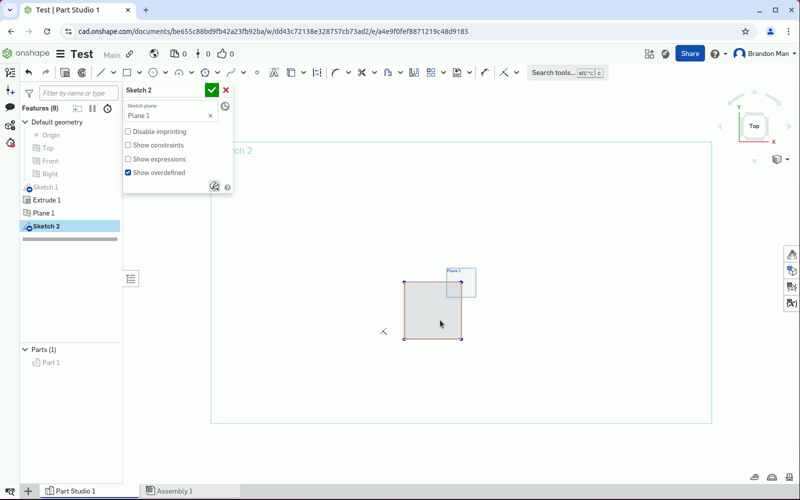
click(440, 319)
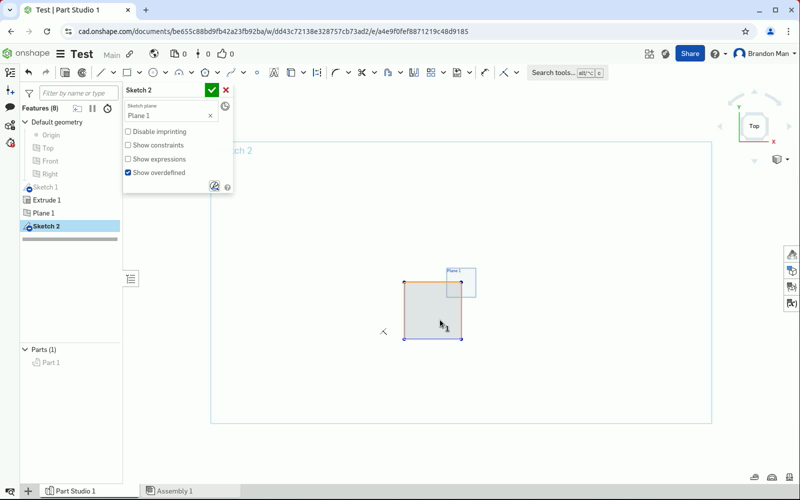
mouse_move(73, 352)
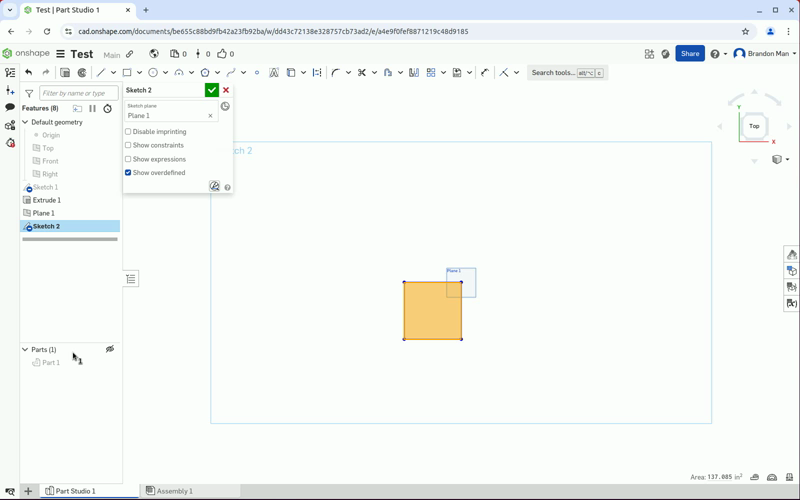
key(shift+y)
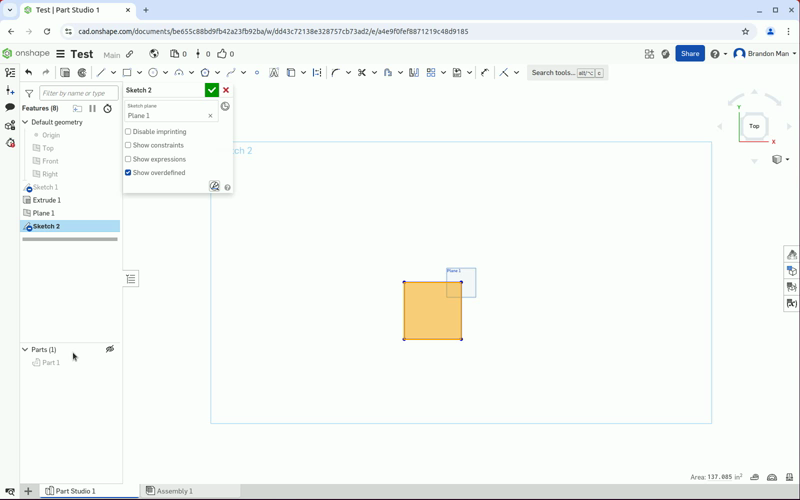
key(shift+e)
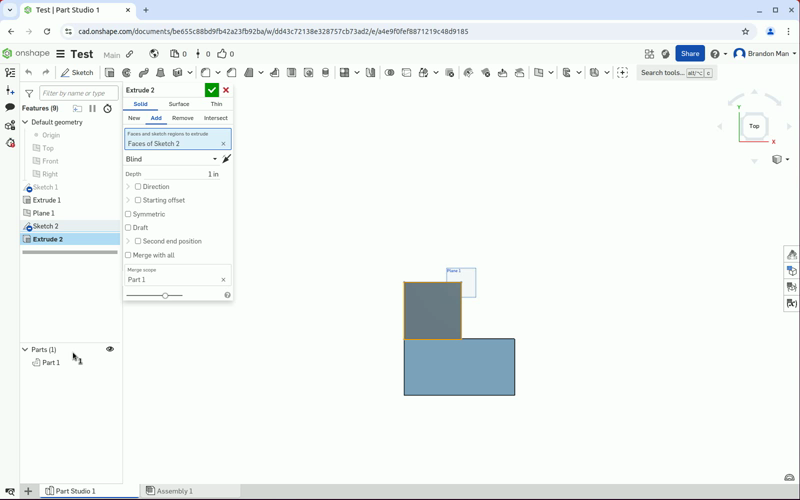
mouse_move(143, 106)
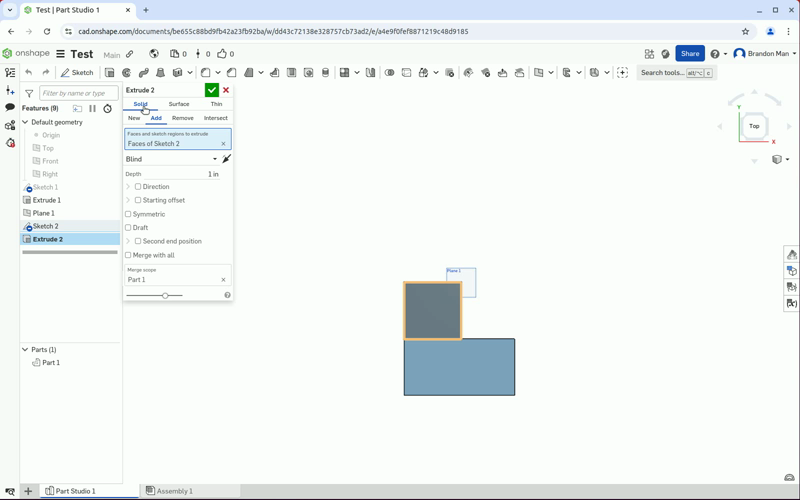
click(143, 106)
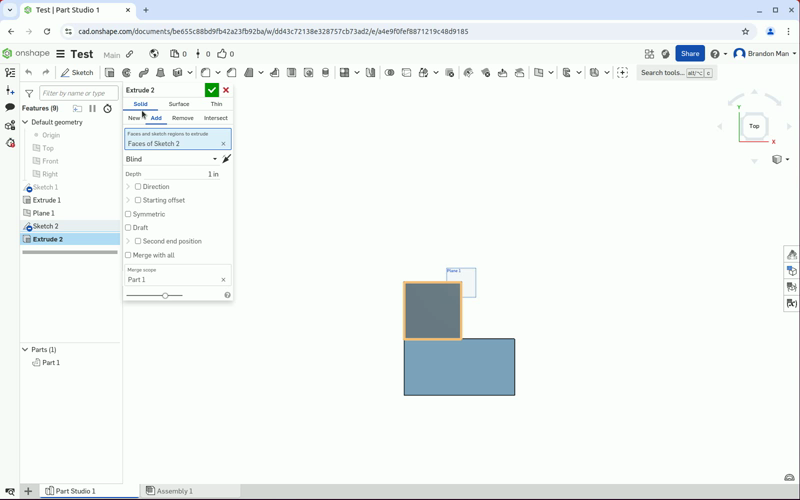
mouse_move(137, 120)
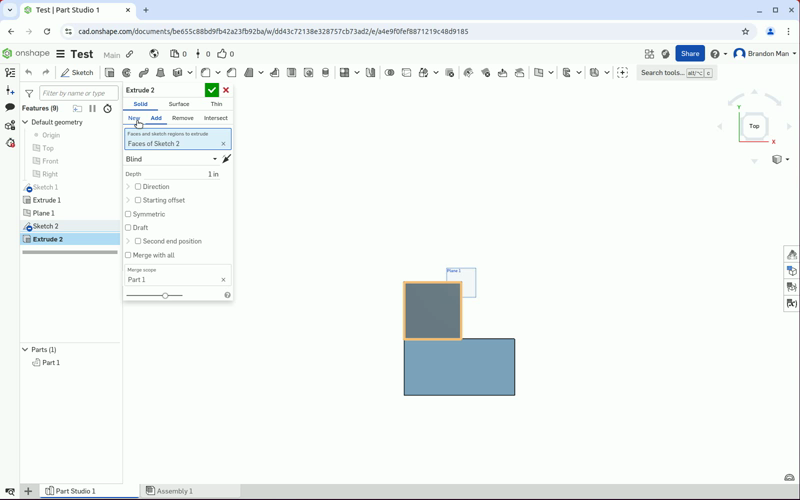
click(137, 120)
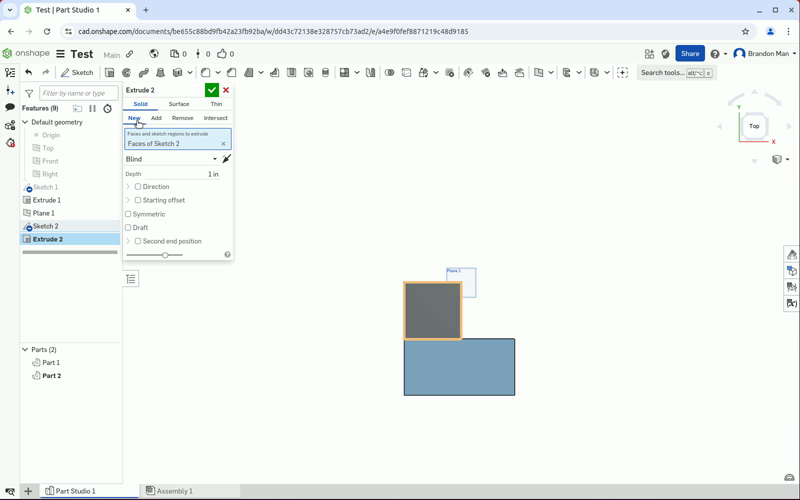
key(tab, 4)
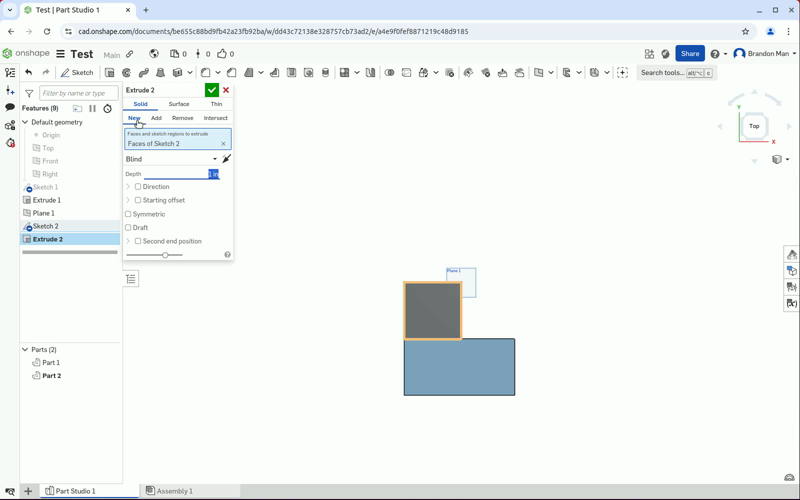
text(11.554)
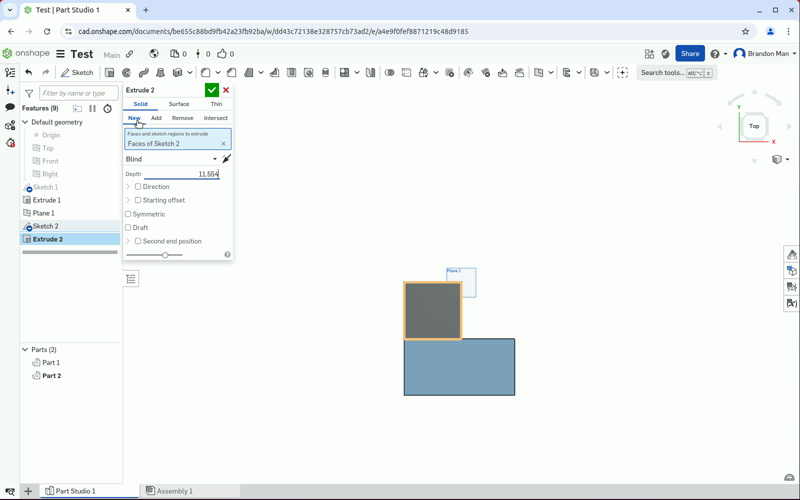
key(enter)
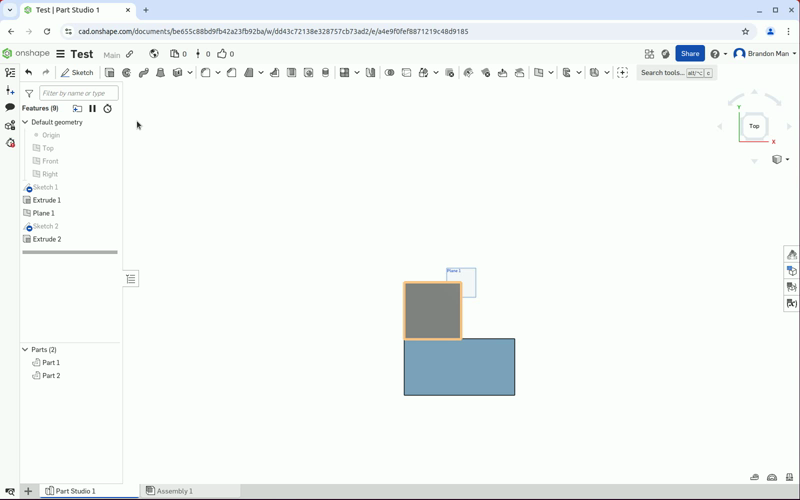
key(shift+h)
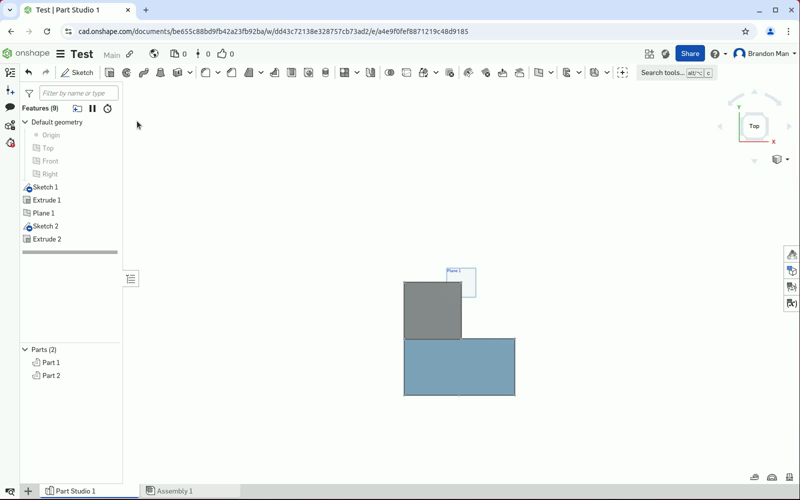
key(shift+h)
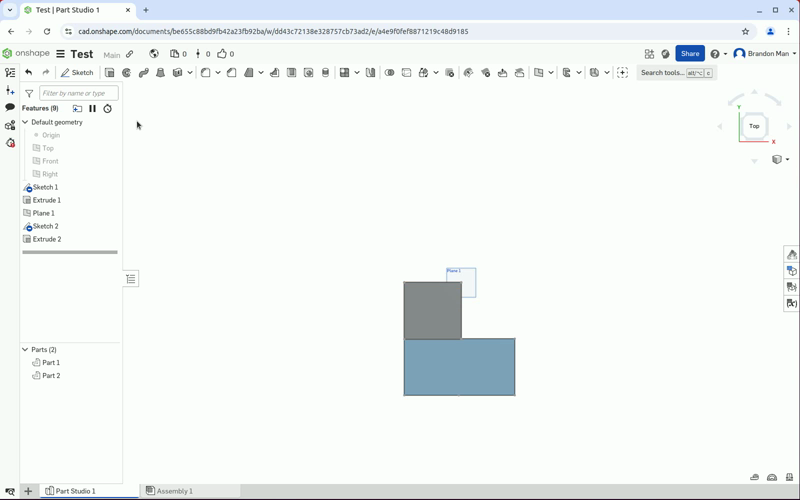
key(shift+7)
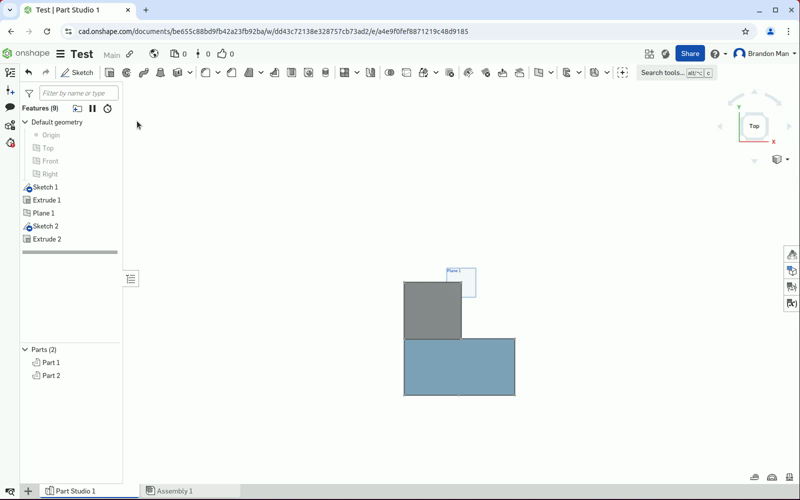
key(up, 3)
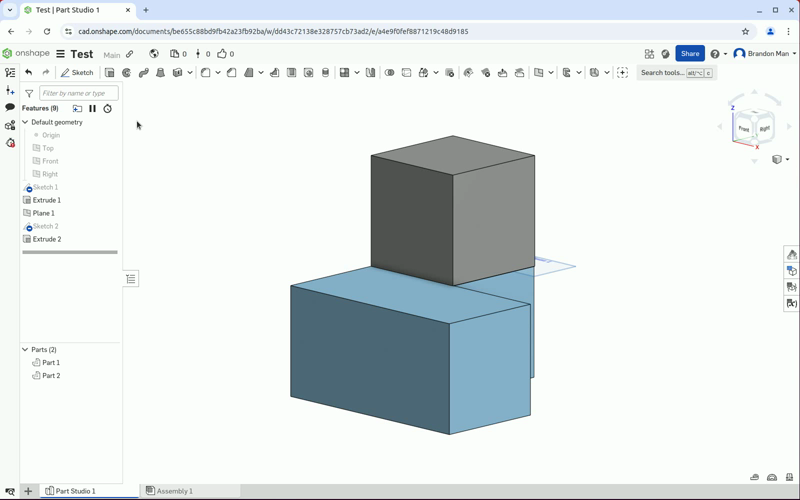
key(left, 3)
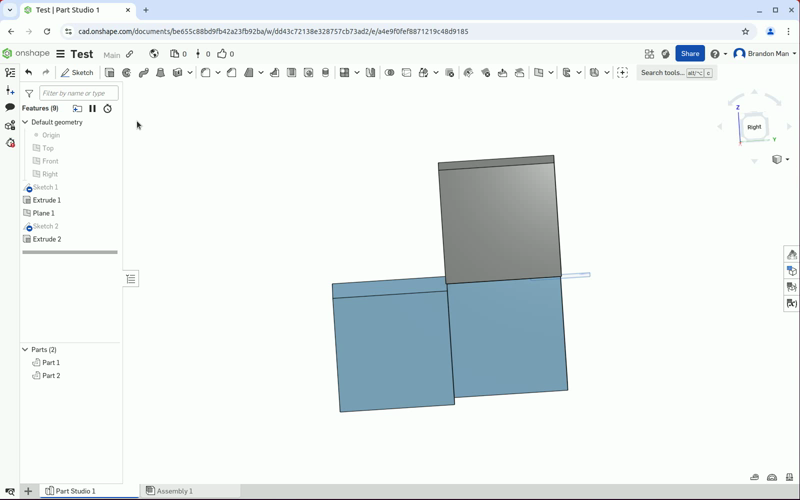
key(right, 3)
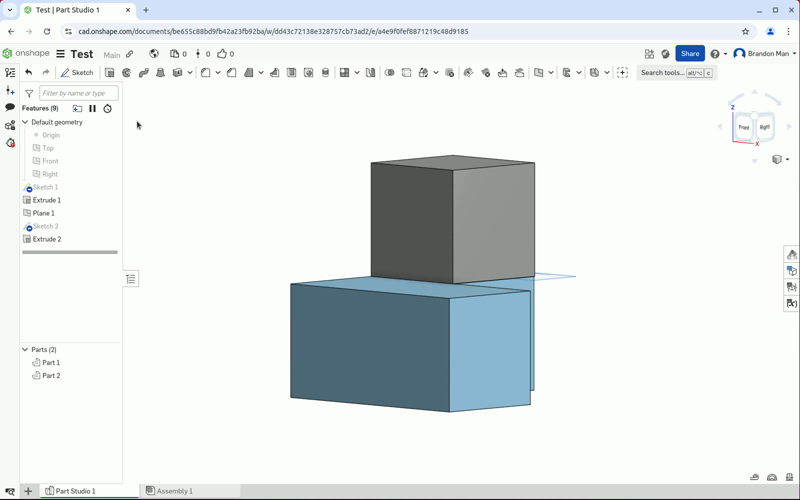
key(down, 3)
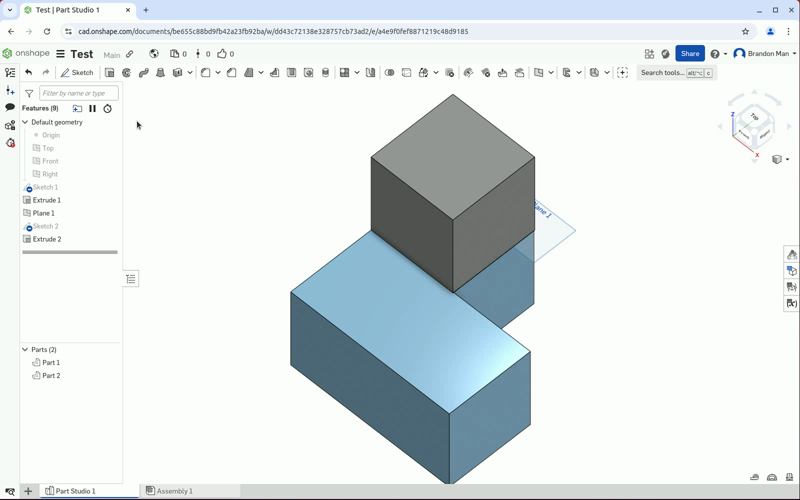
mouse_move(73, 189)
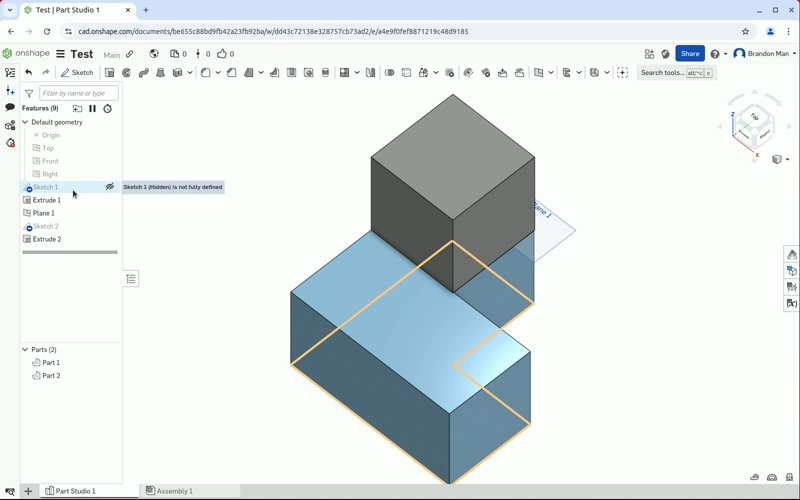
click(73, 189)